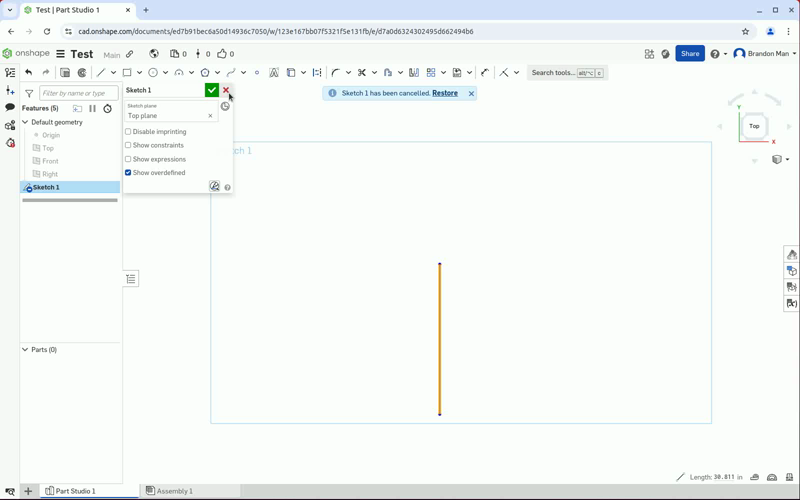
key(shift+h)
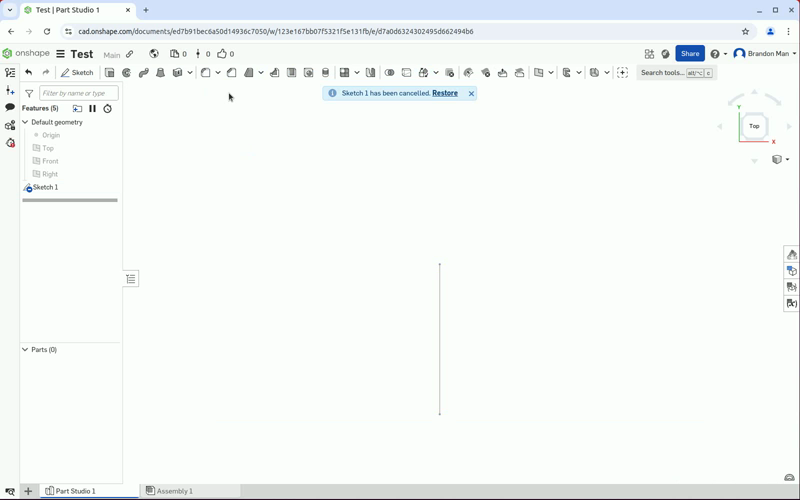
mouse_move(73, 352)
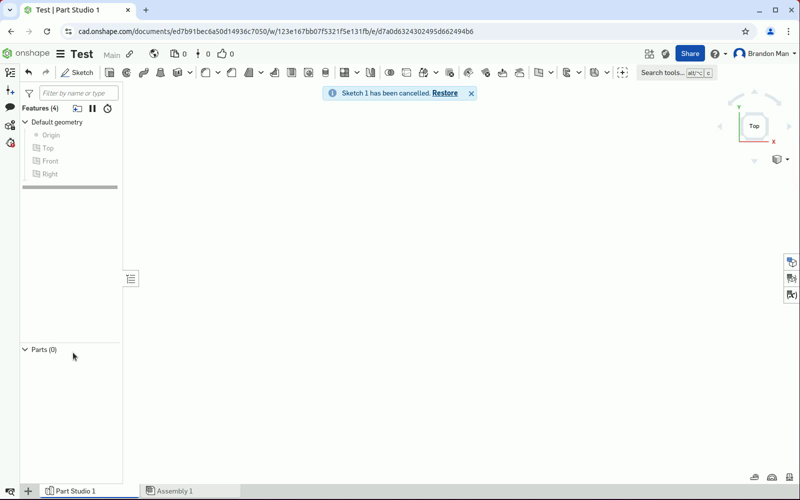
key(y)
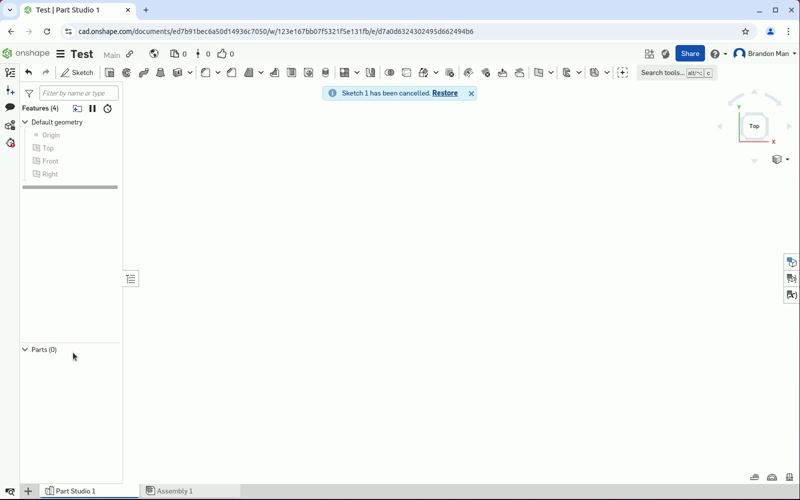
key(shift+p)
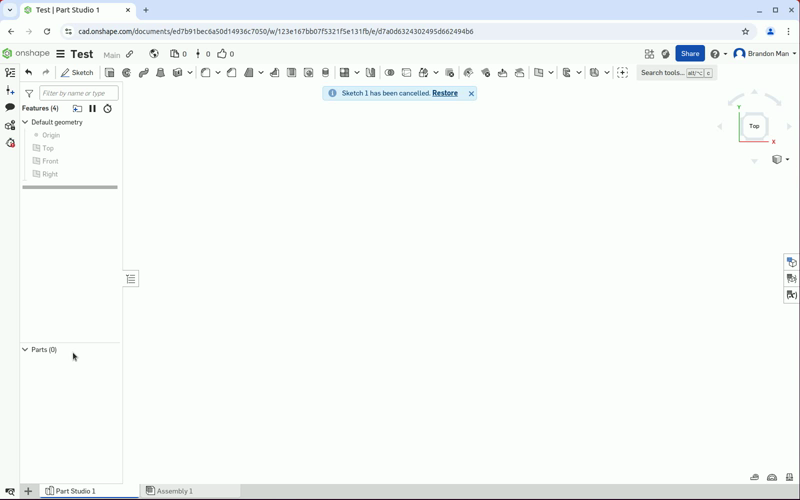
key(space)
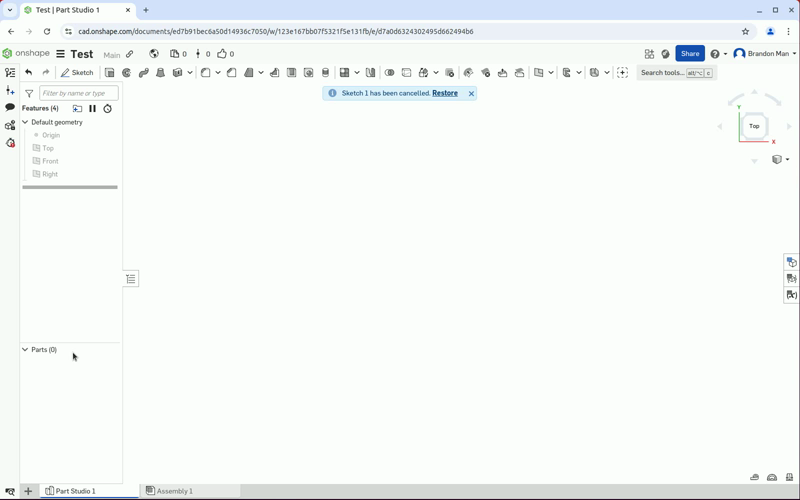
key_down(shift)
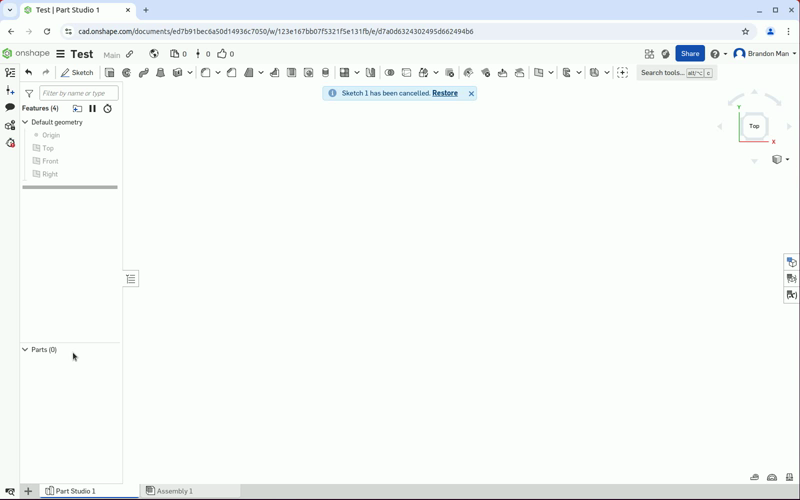
key(up)
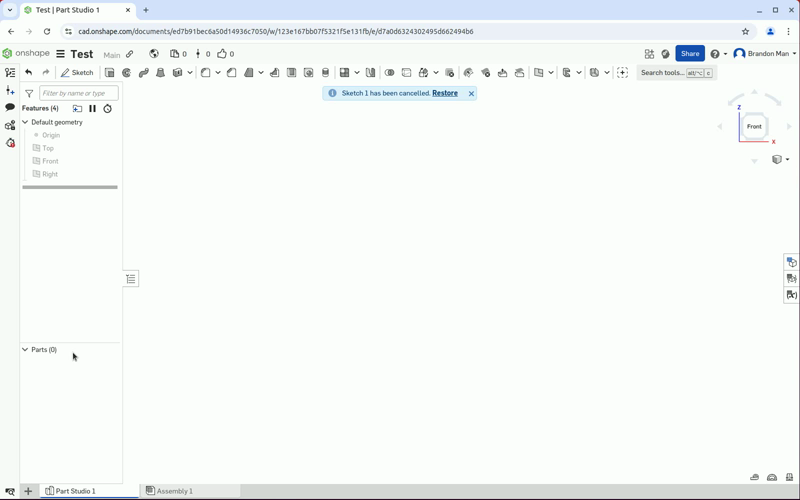
key_up(shift)
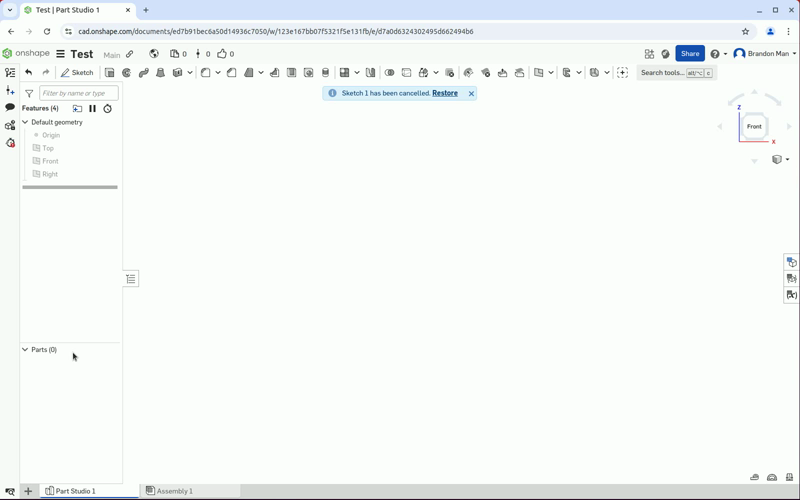
mouse_move(73, 352)
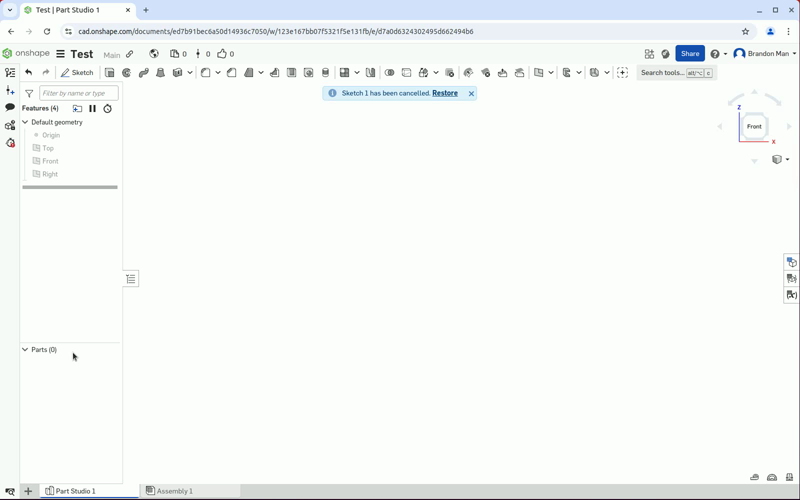
key(shift+y)
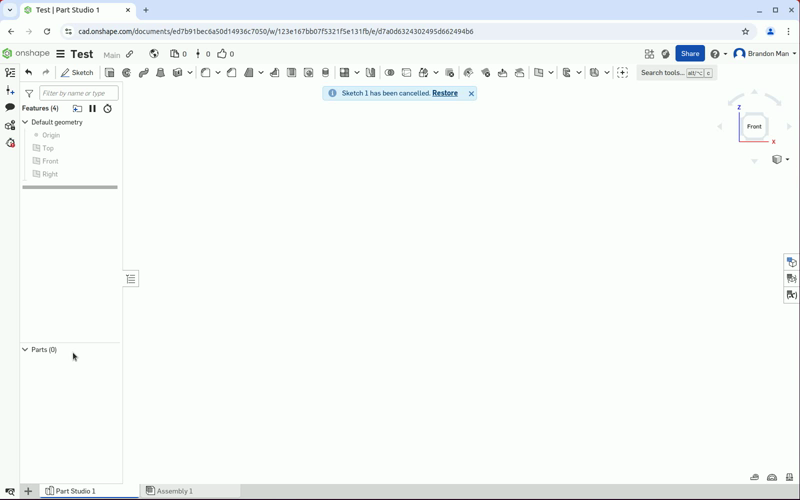
key(shift+s)
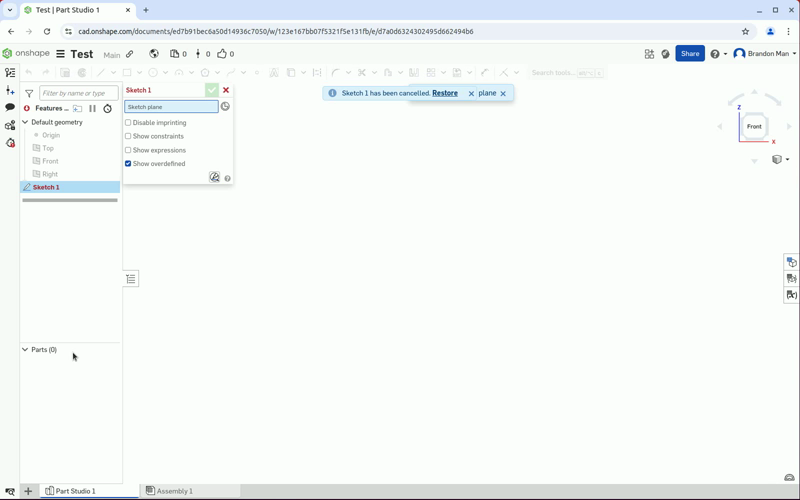
mouse_move(73, 163)
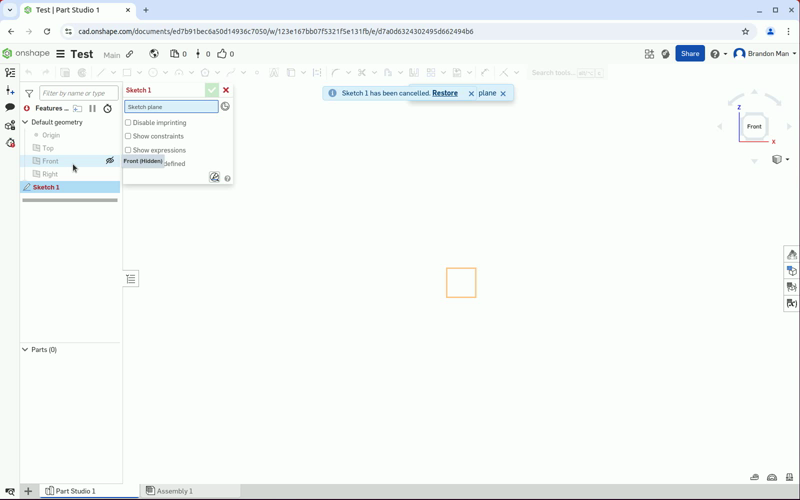
click(73, 163)
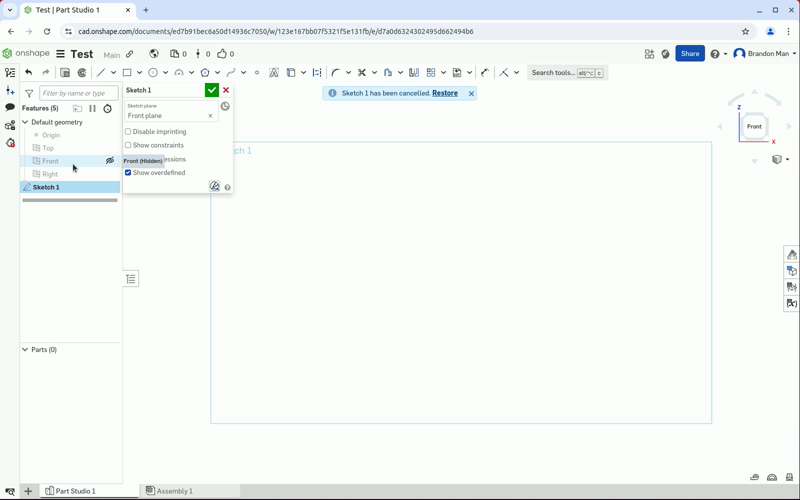
mouse_move(73, 352)
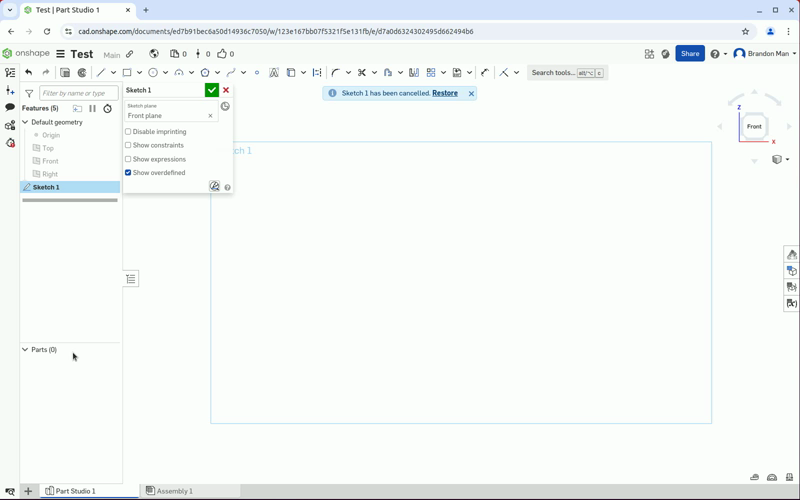
key(y)
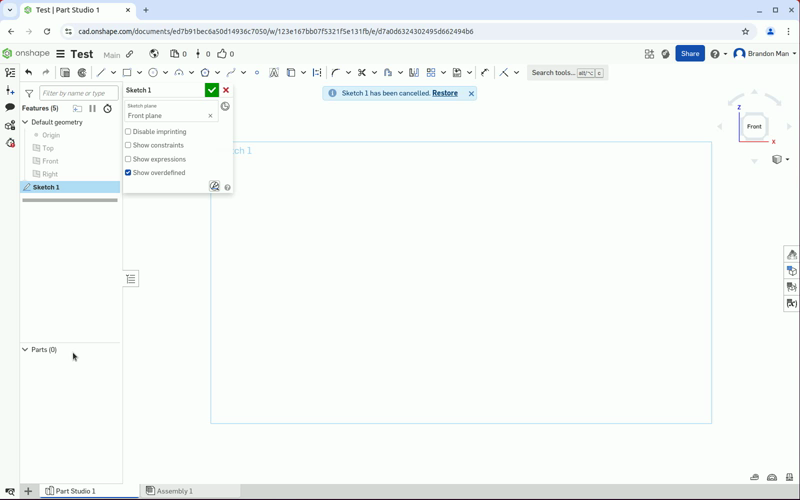
key(l)
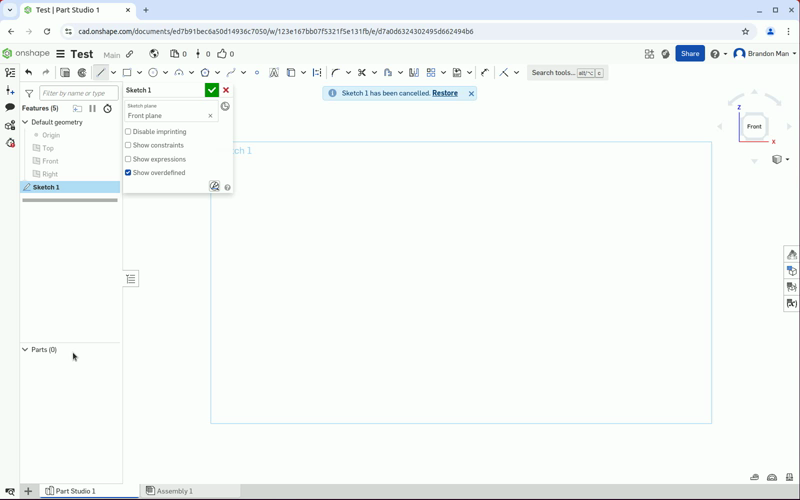
key_down(shift)
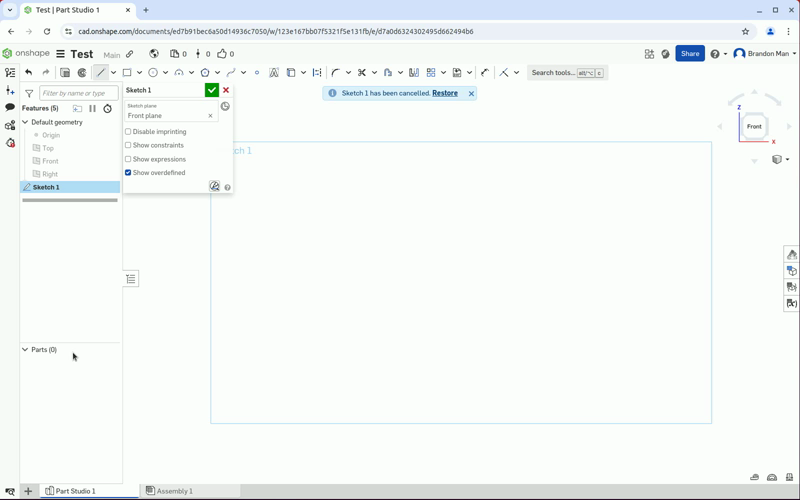
mouse_move(348, 339)
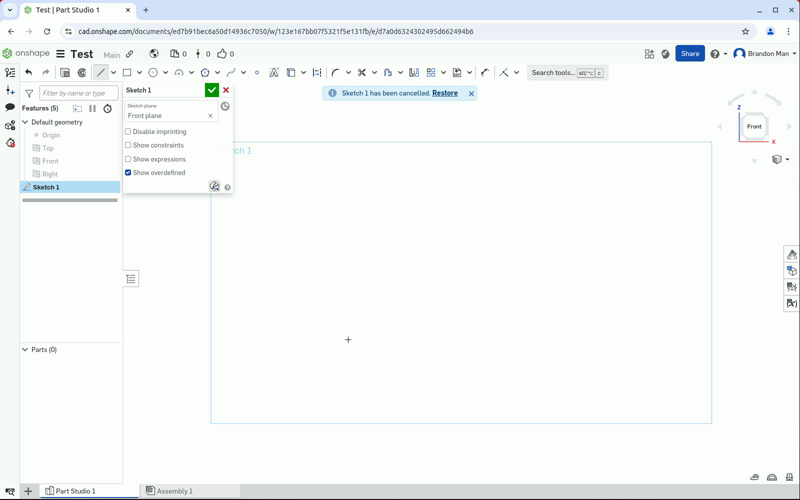
click(348, 339)
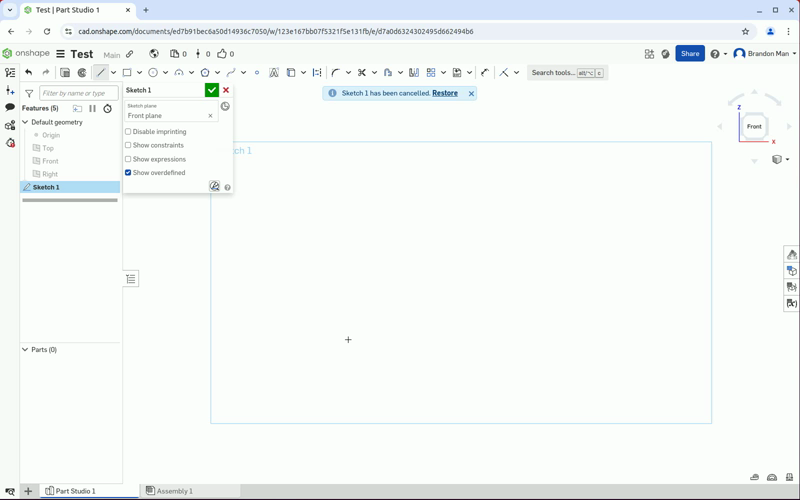
key_up(shift)
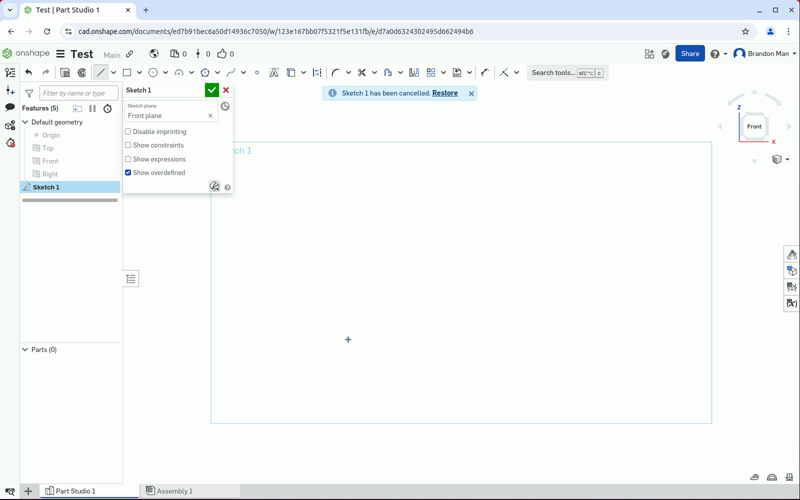
key_down(shift)
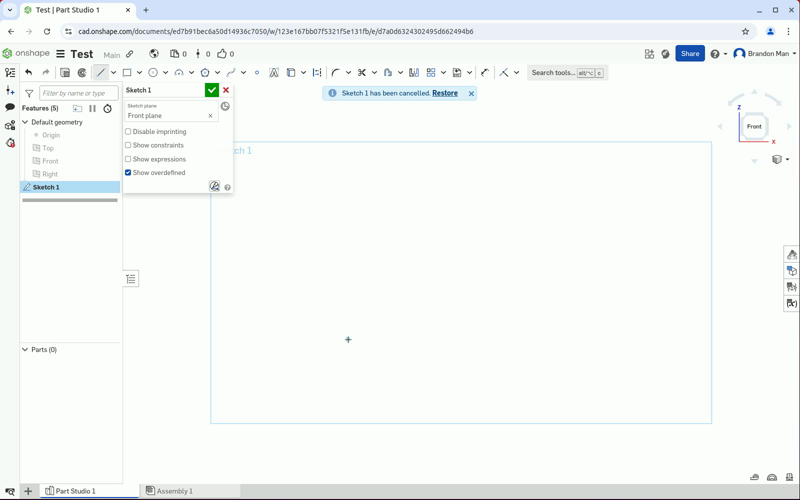
mouse_move(572, 339)
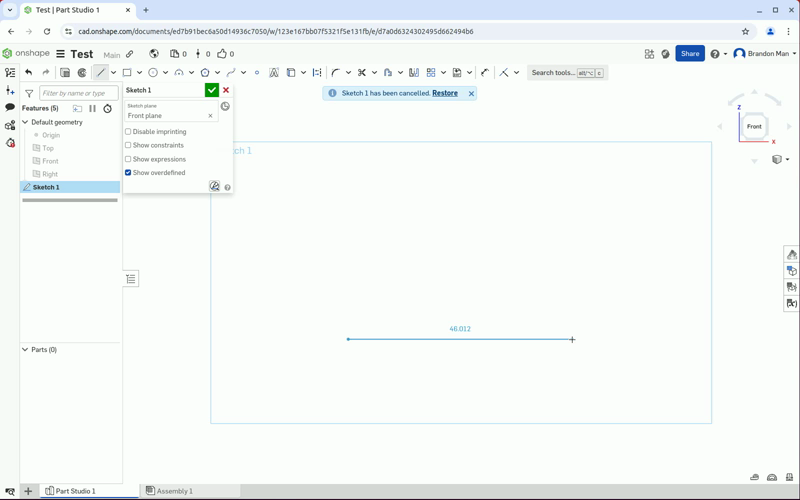
click(572, 339)
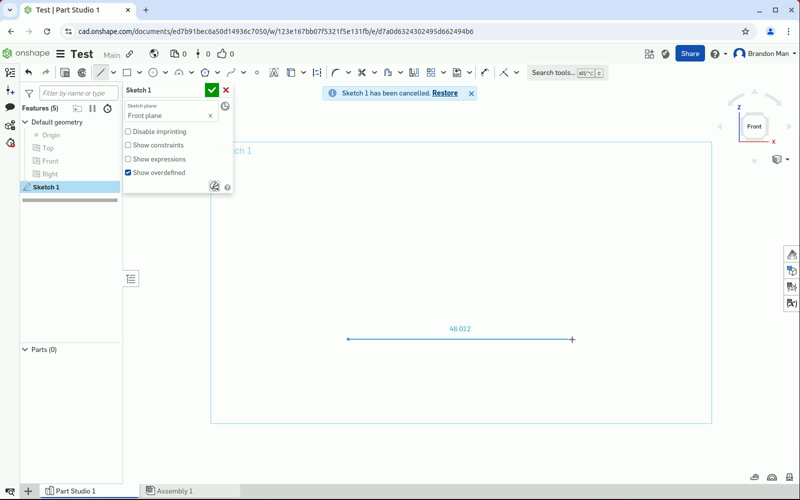
key_up(shift)
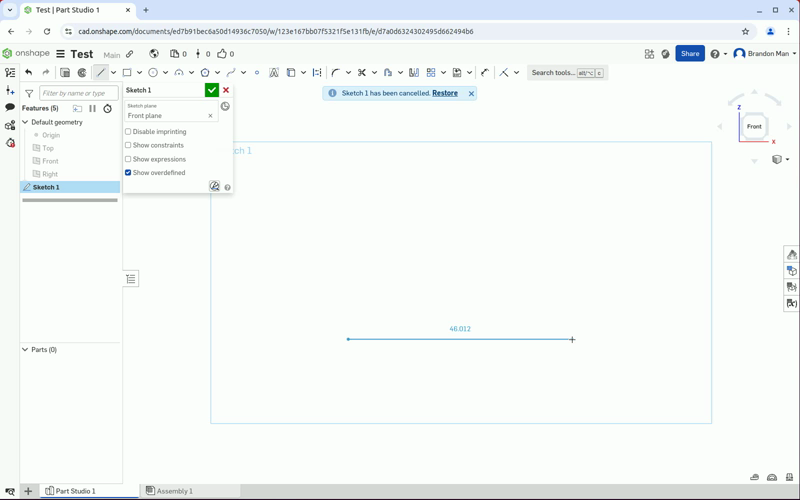
key_down(shift)
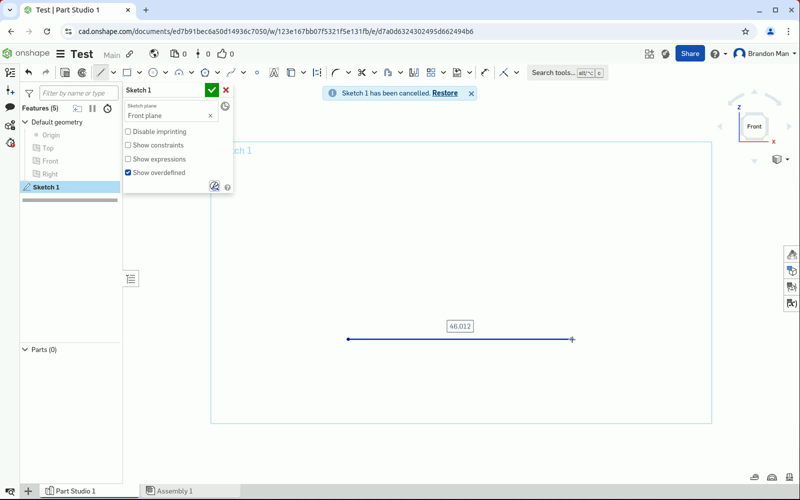
mouse_move(572, 226)
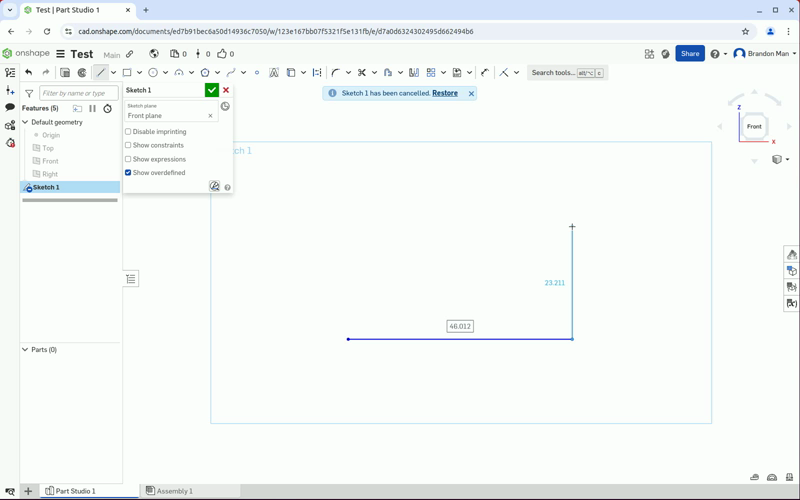
click(572, 226)
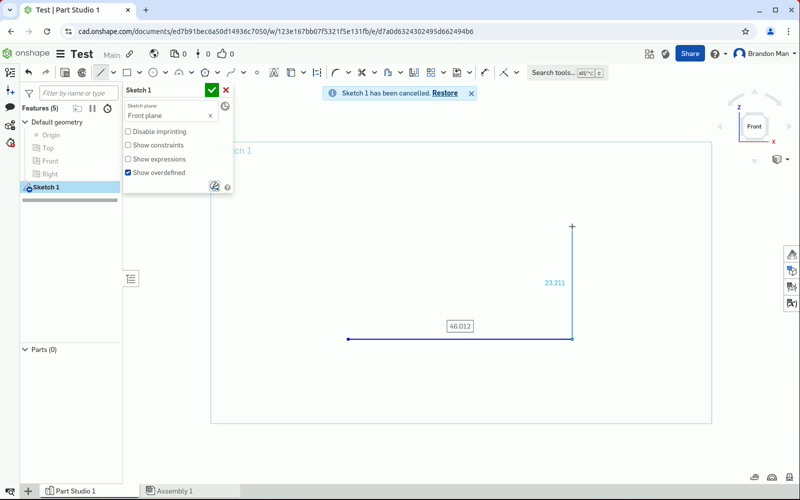
key_up(shift)
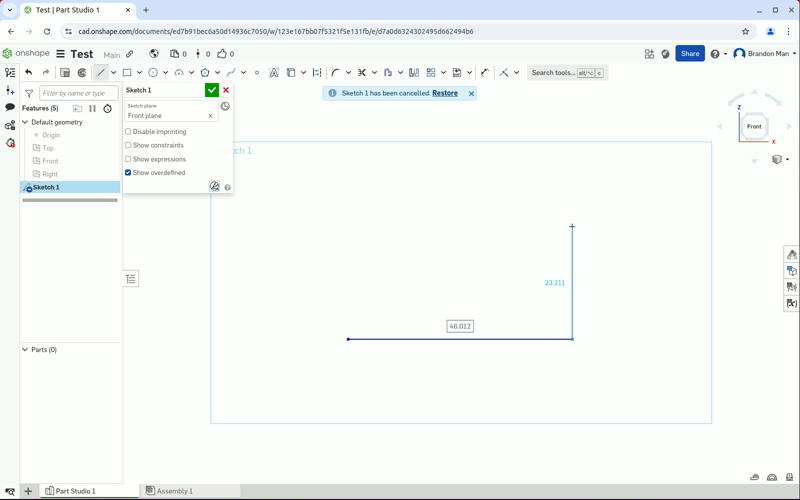
key_down(shift)
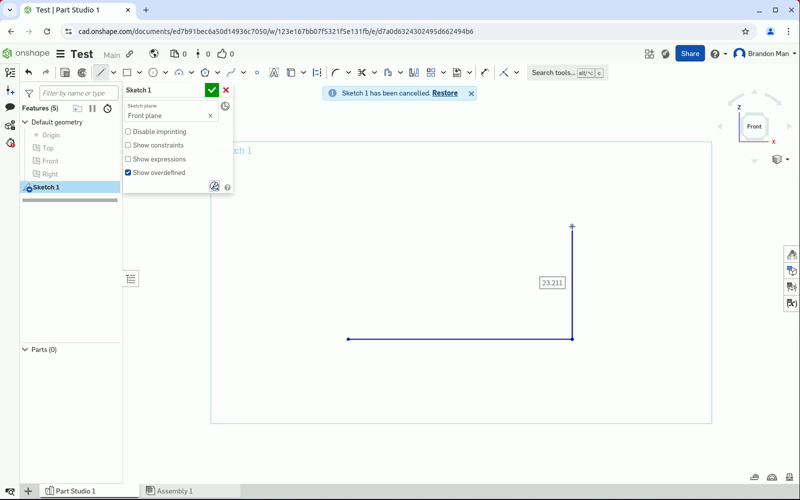
mouse_move(348, 226)
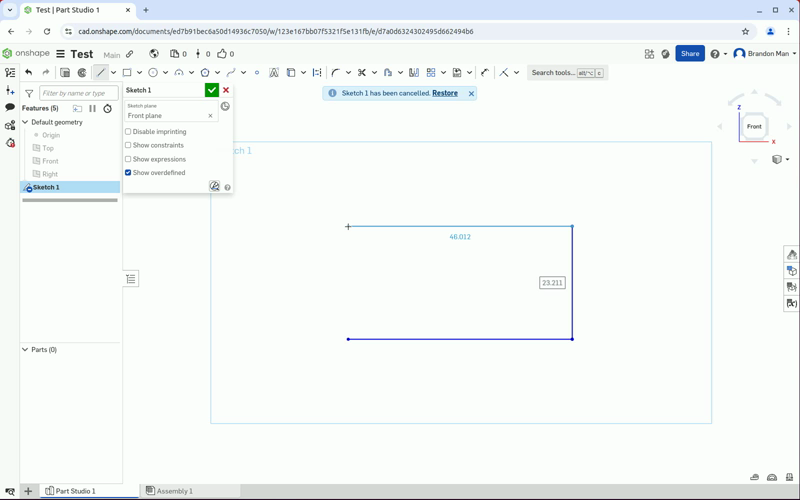
click(348, 226)
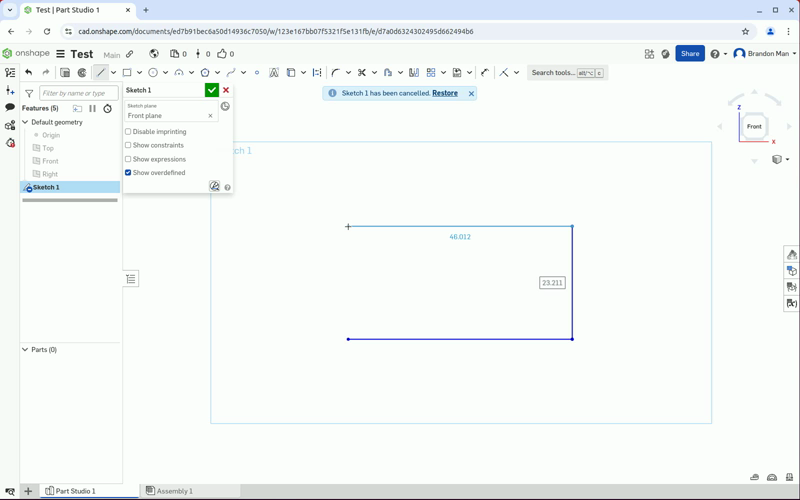
key_up(shift)
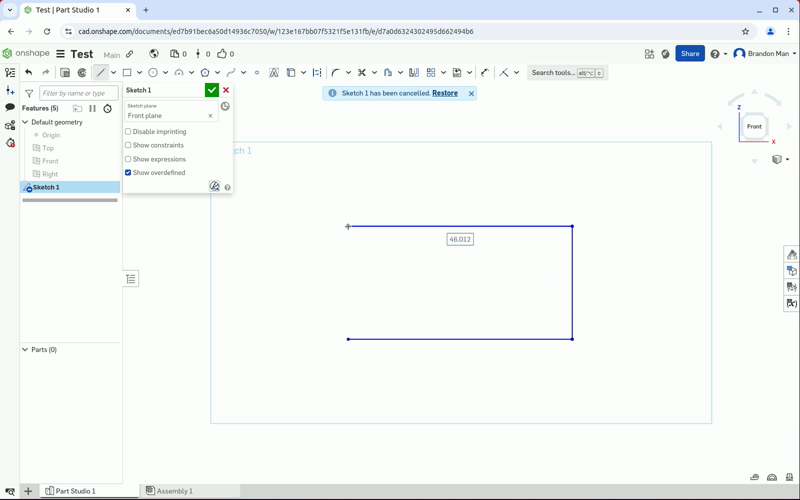
key_down(shift)
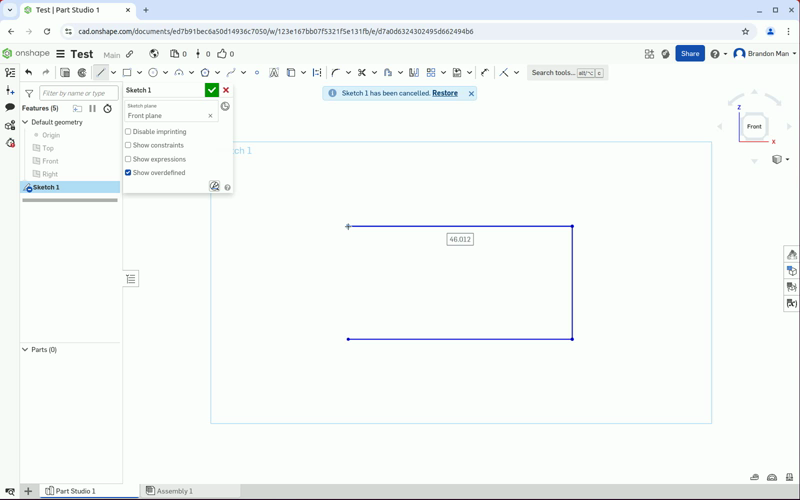
mouse_move(348, 339)
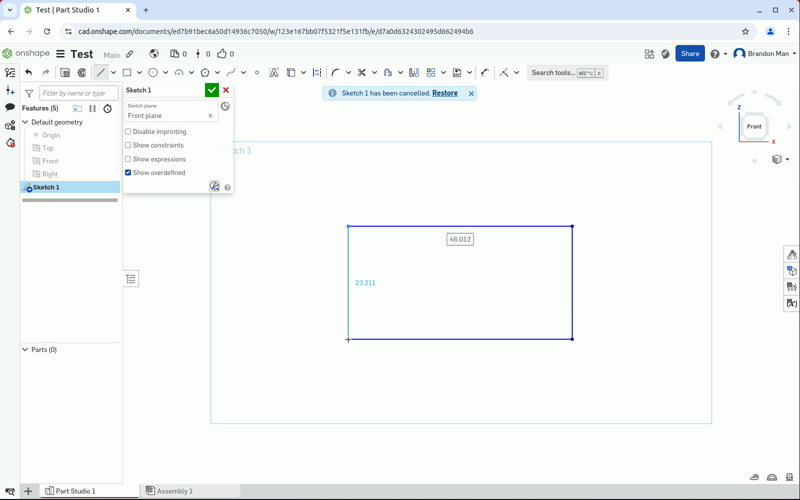
key_up(shift)
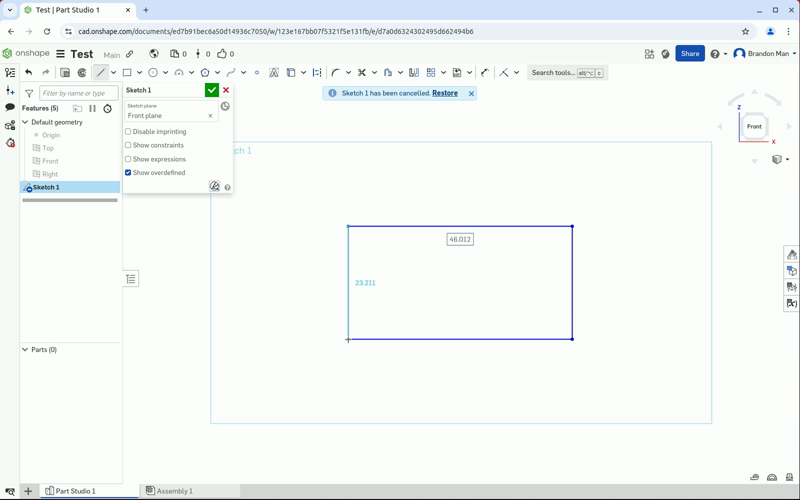
click(348, 339)
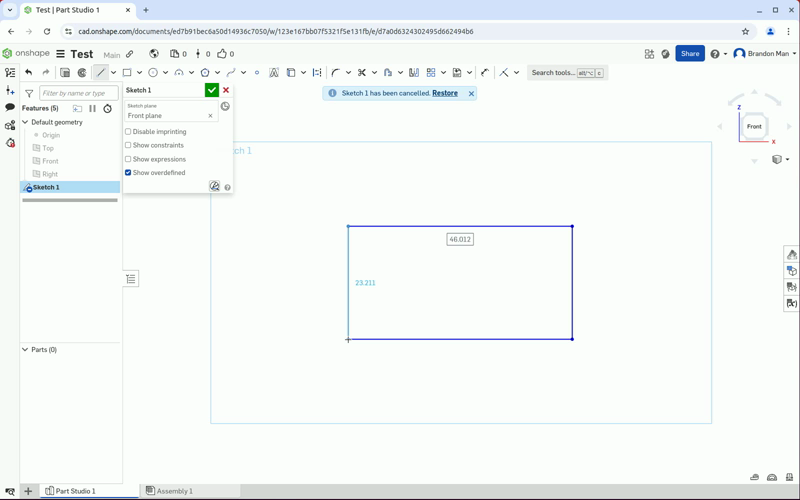
key(esc)
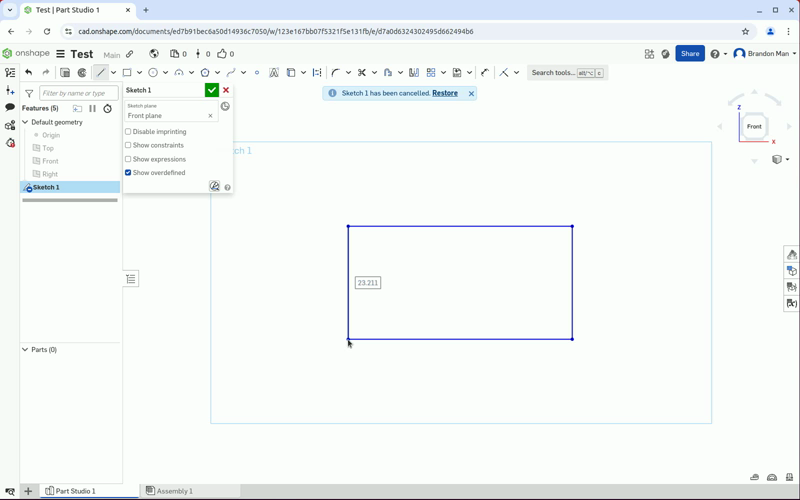
mouse_move(552, 260)
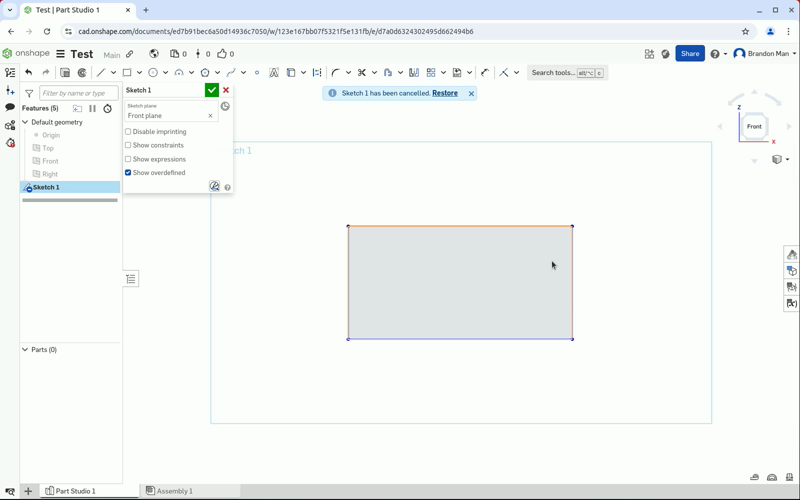
click(552, 260)
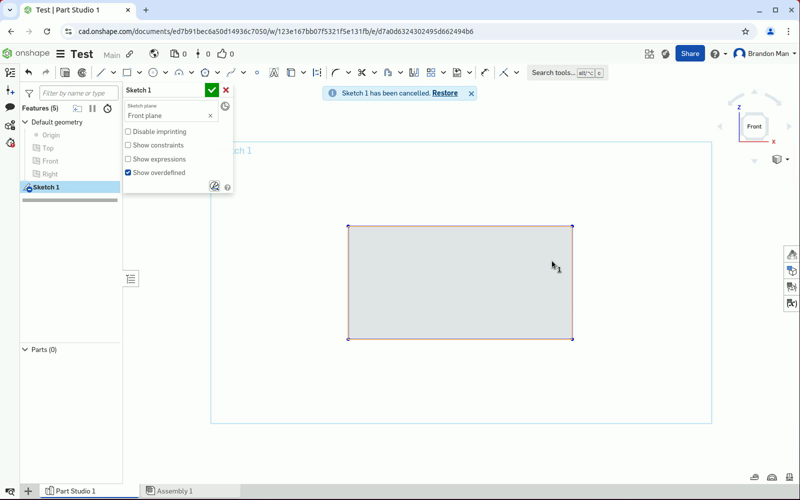
mouse_move(73, 352)
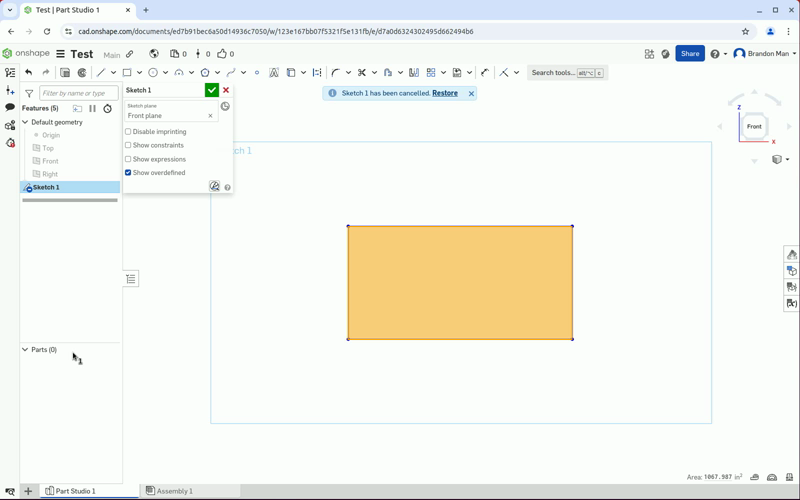
key(shift+y)
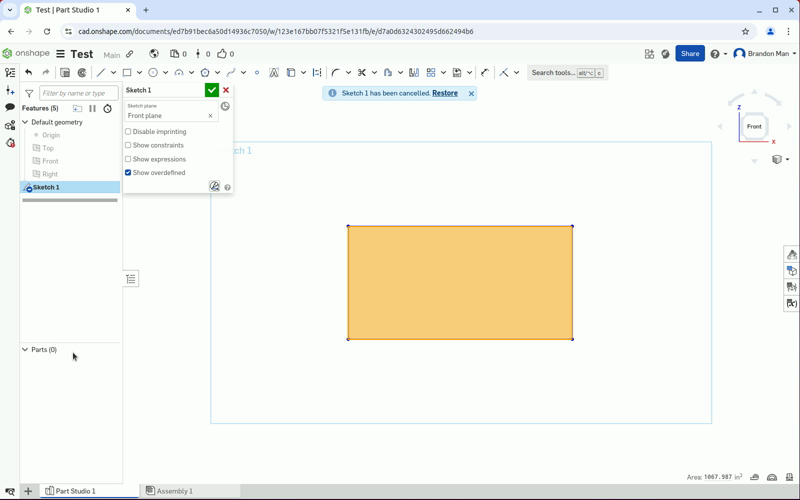
key(shift+e)
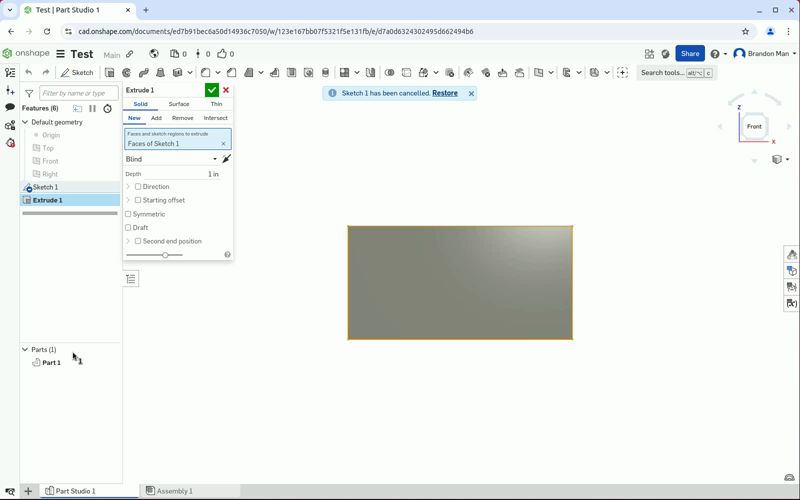
mouse_move(143, 106)
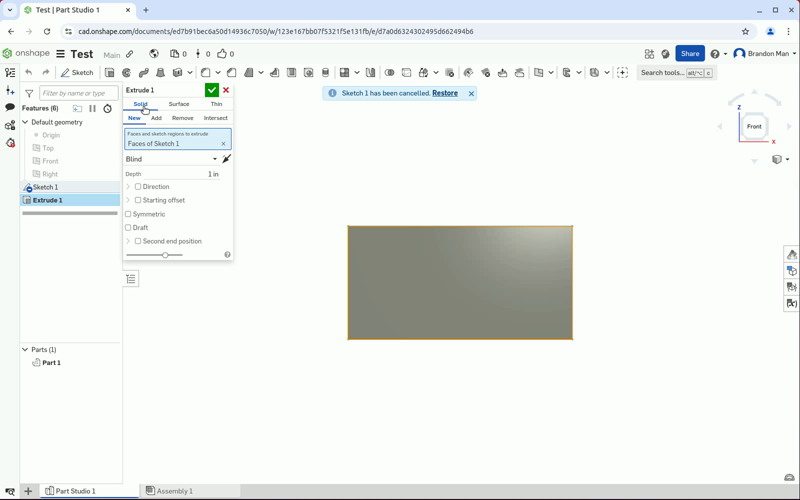
click(143, 106)
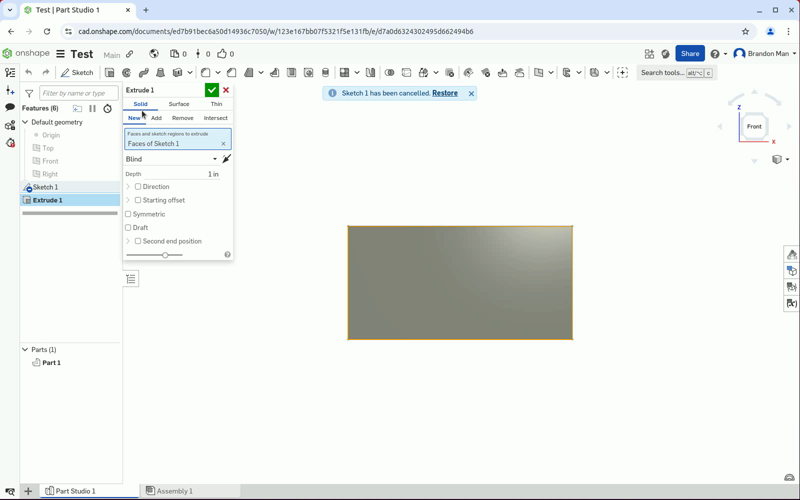
mouse_move(137, 120)
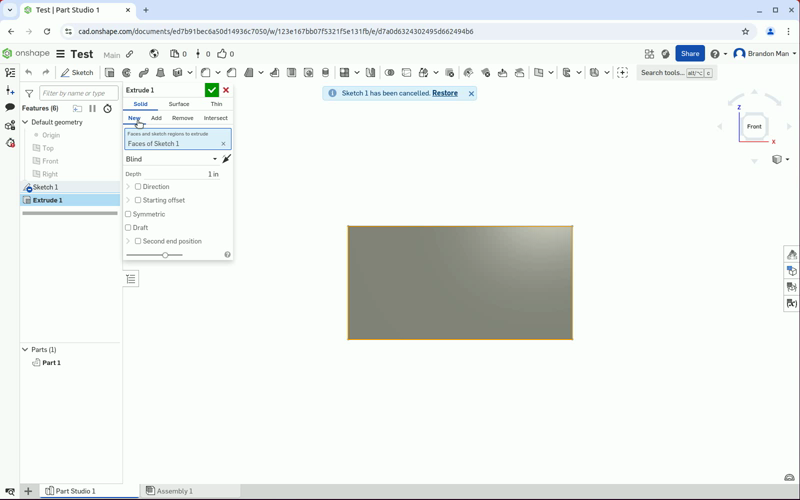
click(137, 120)
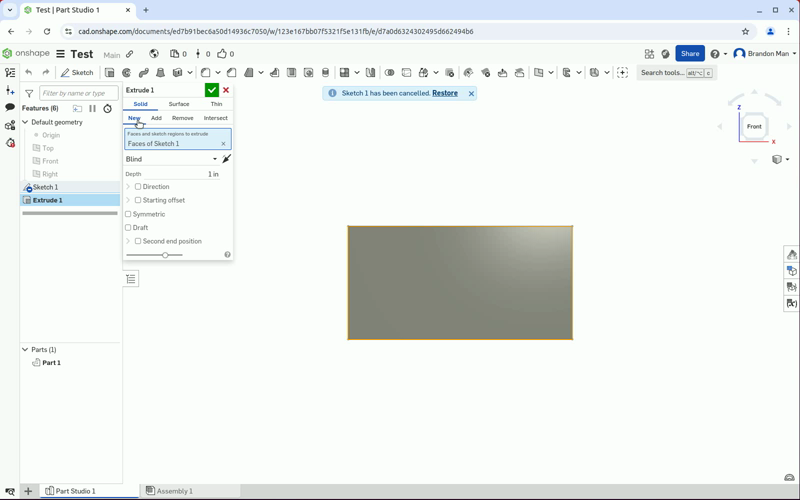
key(tab, 4)
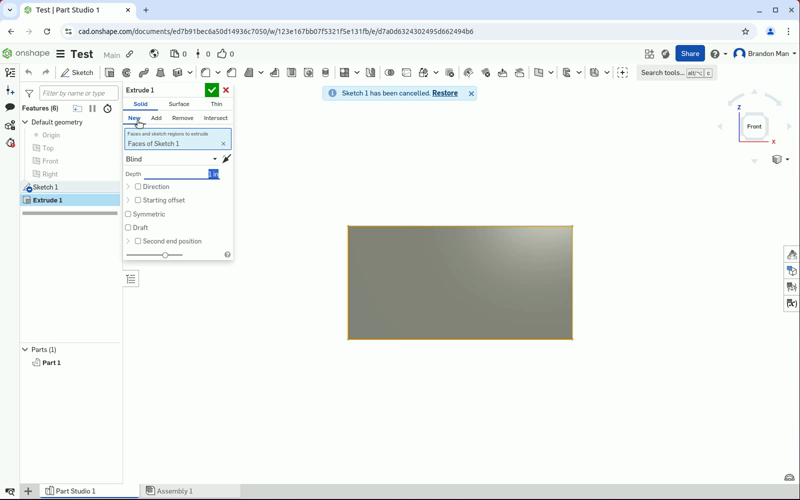
text(9.147)
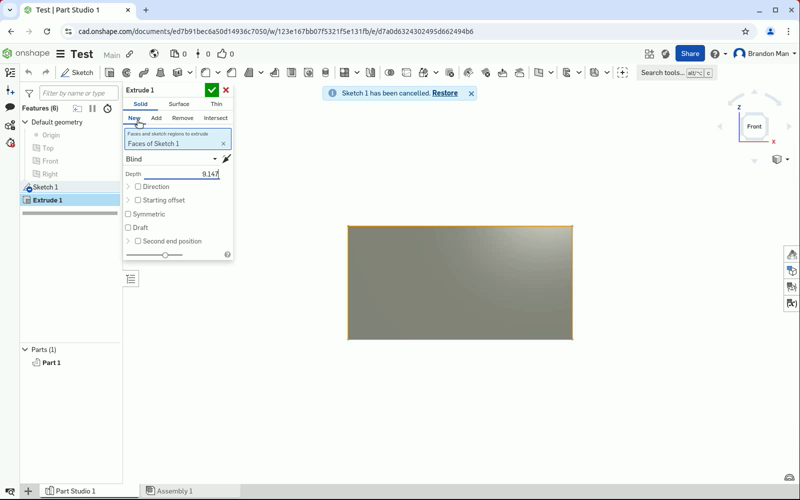
key(enter)
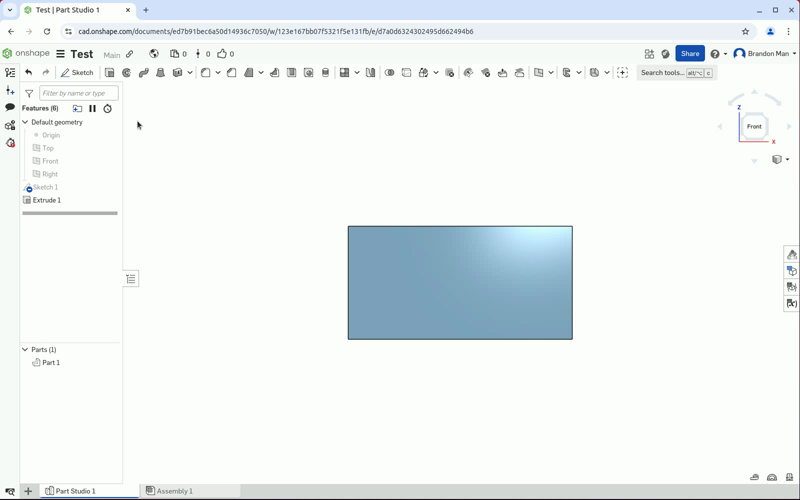
key(shift+h)
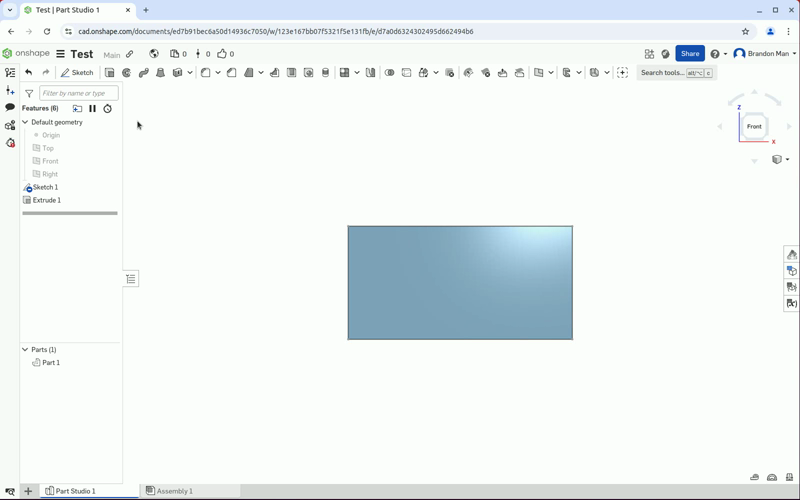
key(shift+h)
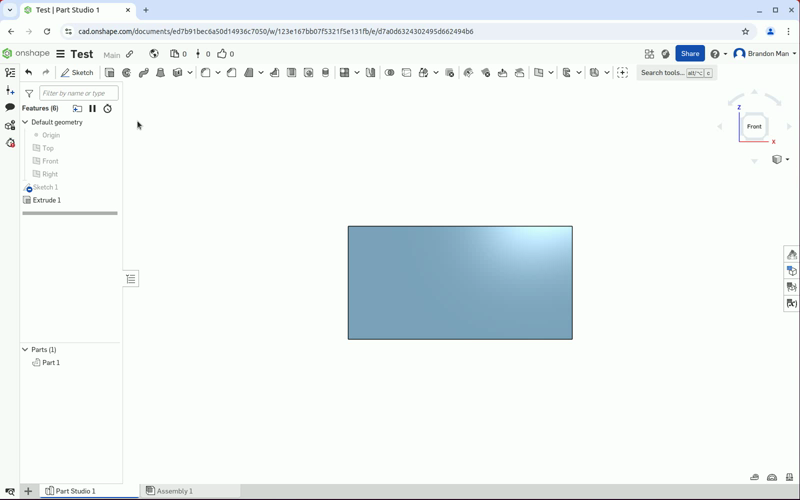
mouse_move(73, 189)
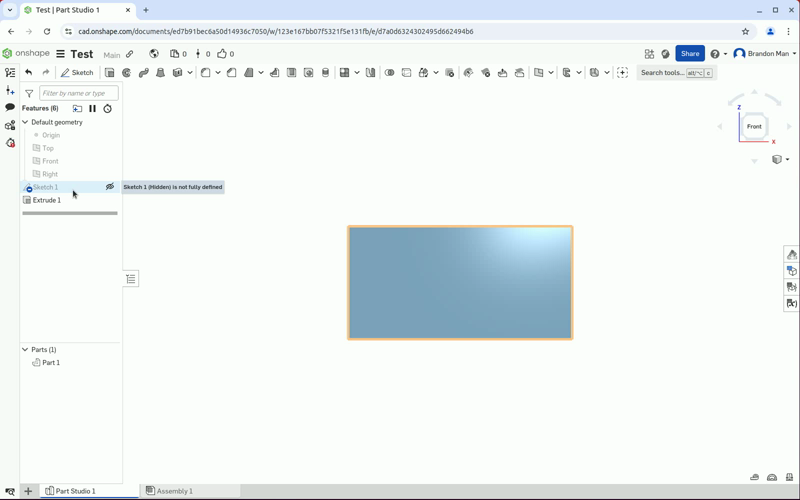
click(73, 189)
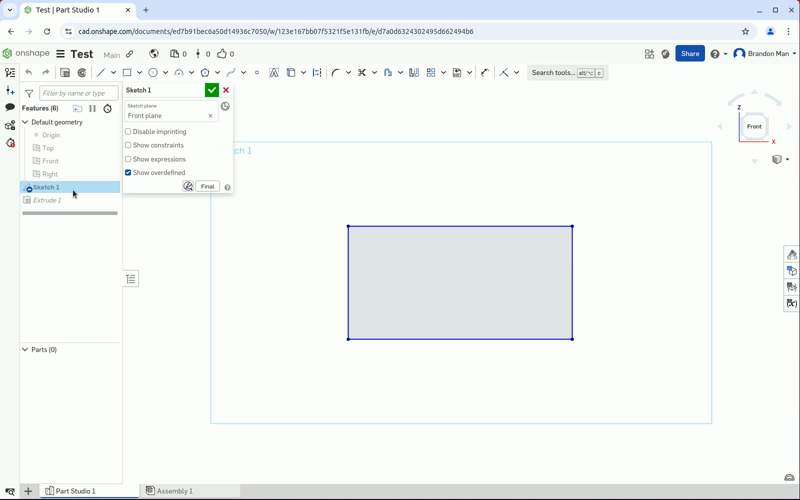
mouse_move(229, 92)
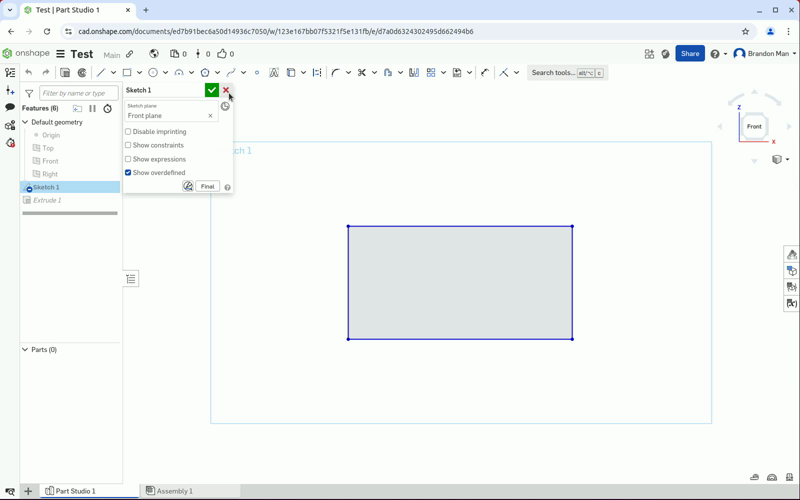
click(229, 92)
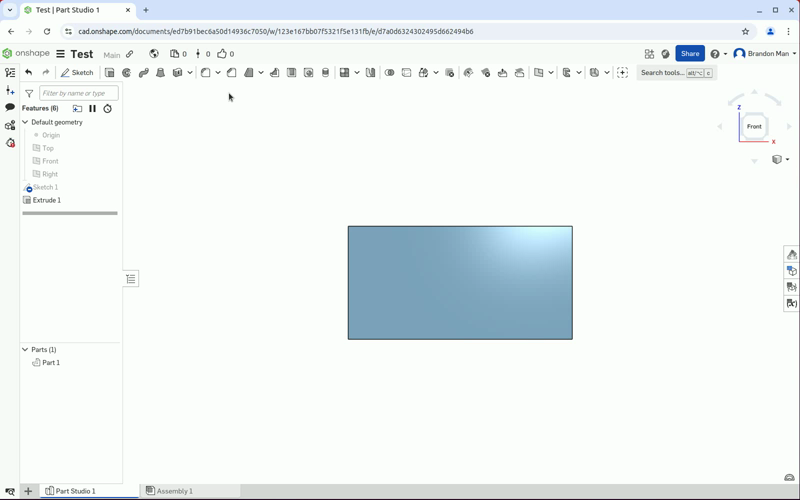
mouse_move(541, 75)
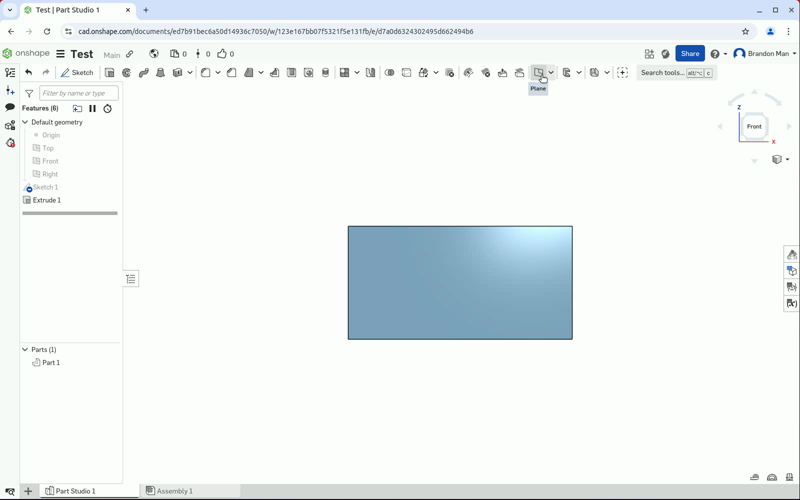
click(541, 75)
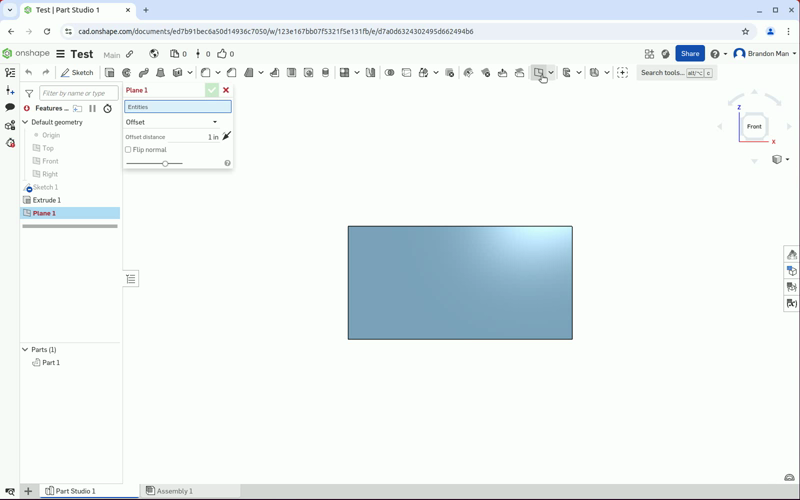
mouse_move(73, 163)
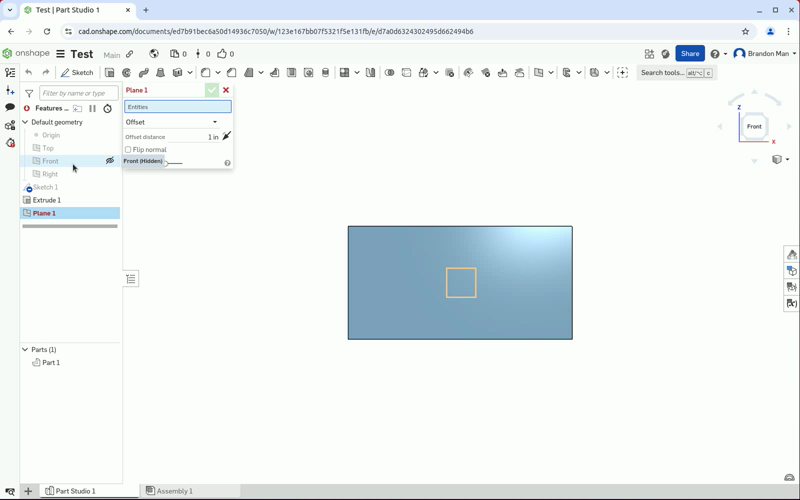
click(73, 163)
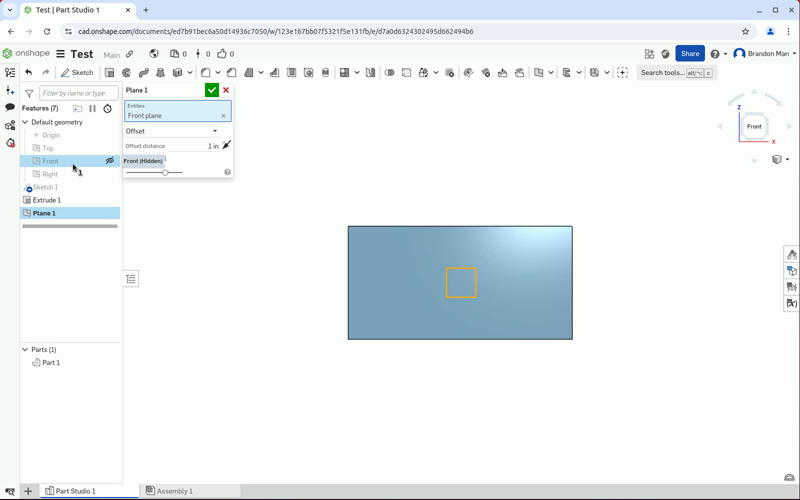
key(tab, 2)
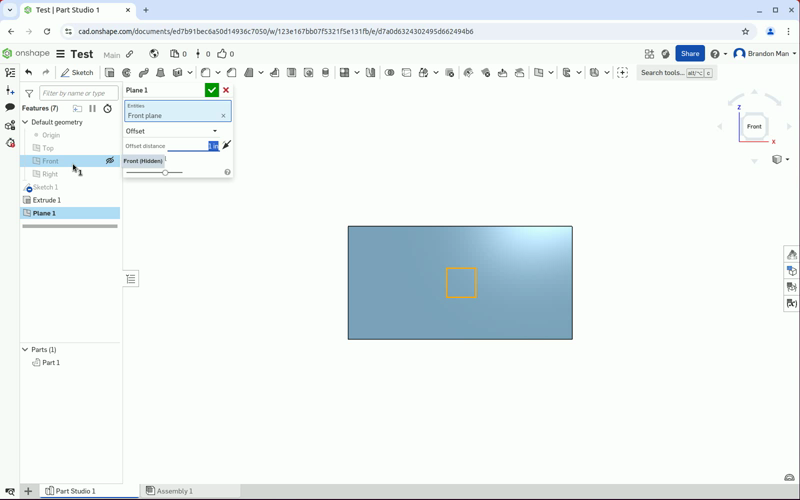
text(9.151)
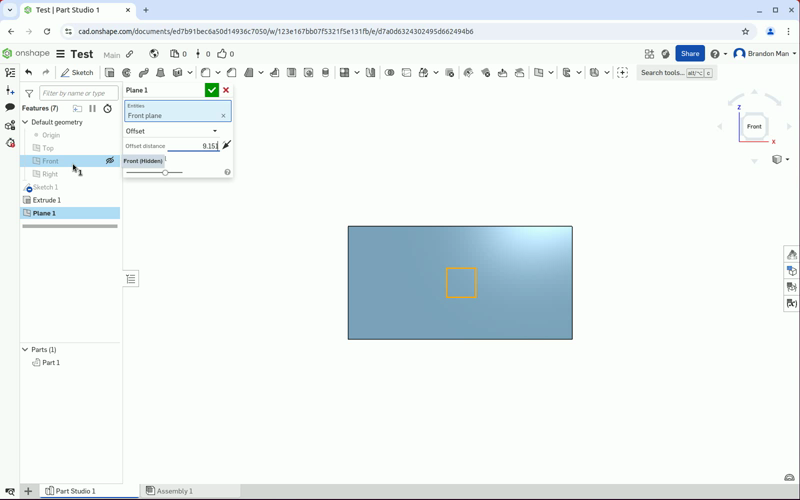
key(enter, 2)
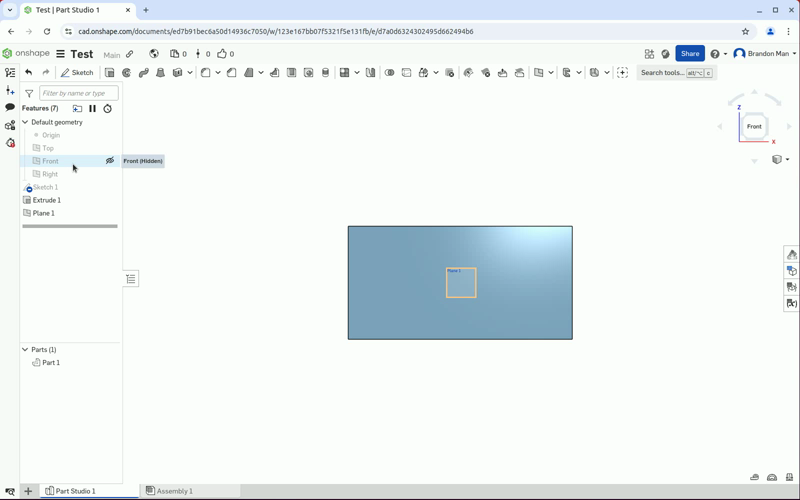
key(shift+s)
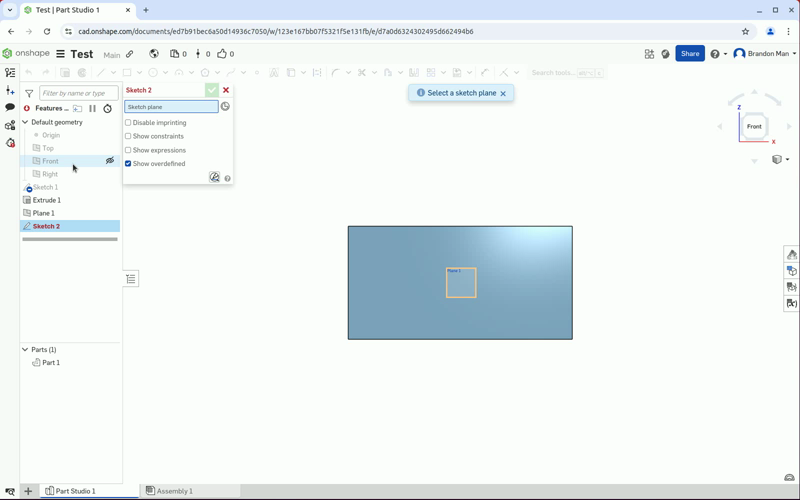
mouse_move(73, 215)
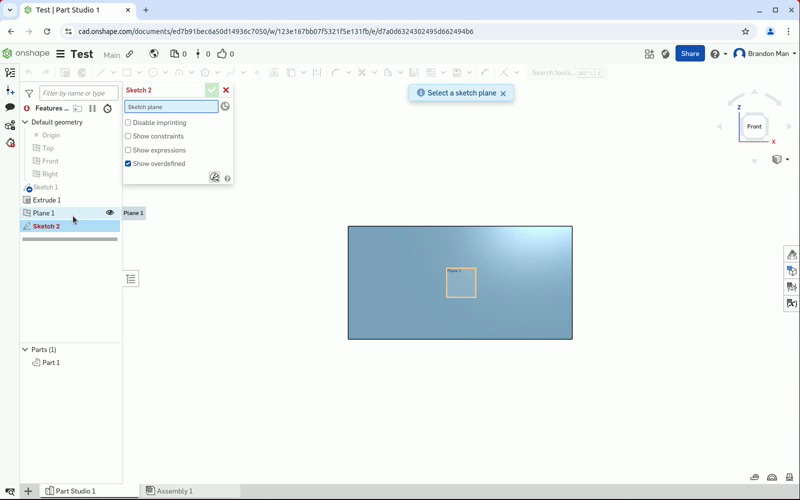
click(73, 215)
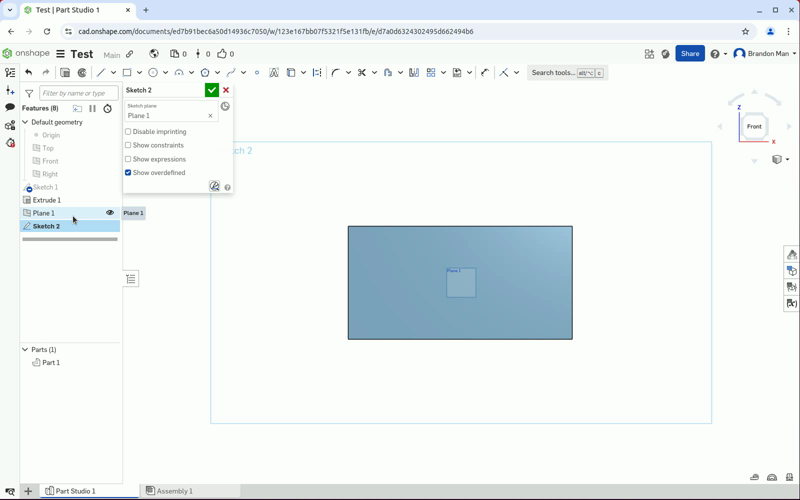
mouse_move(73, 352)
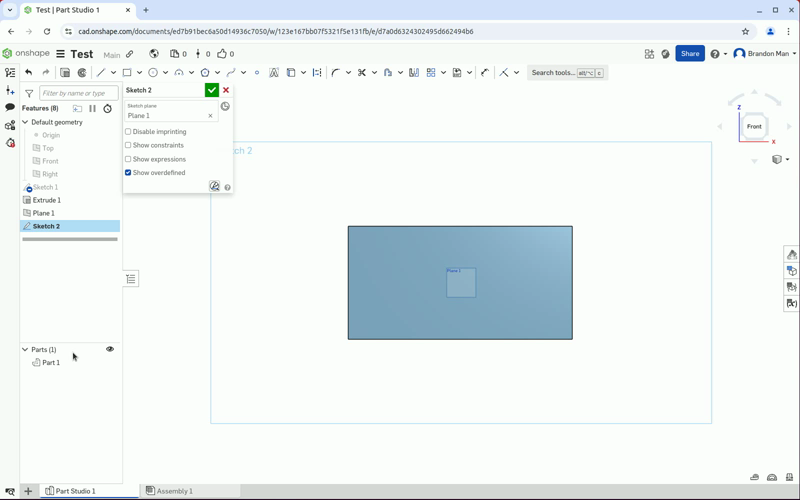
key(y)
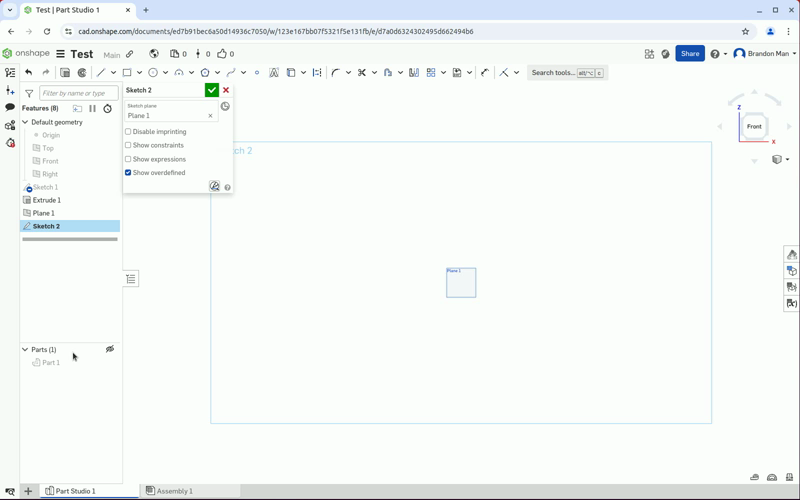
key(c)
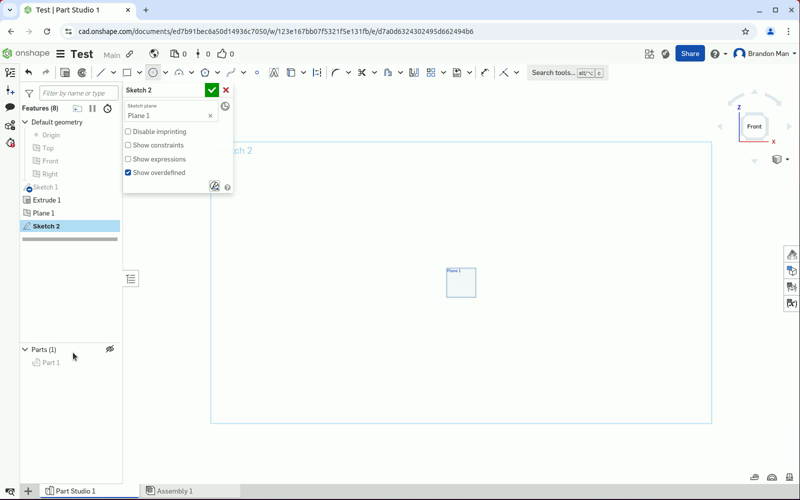
key_down(shift)
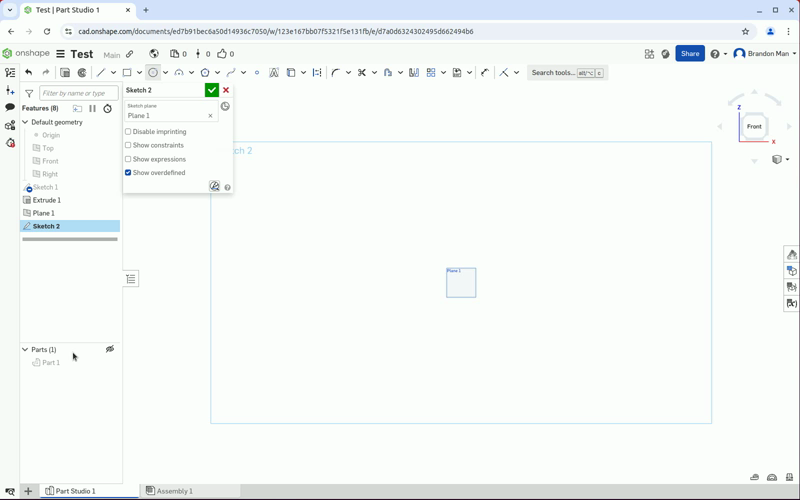
mouse_move(517, 282)
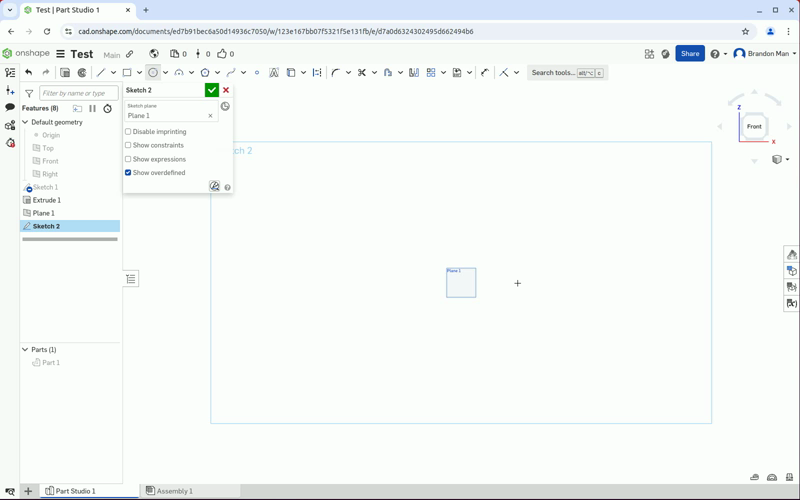
click(517, 282)
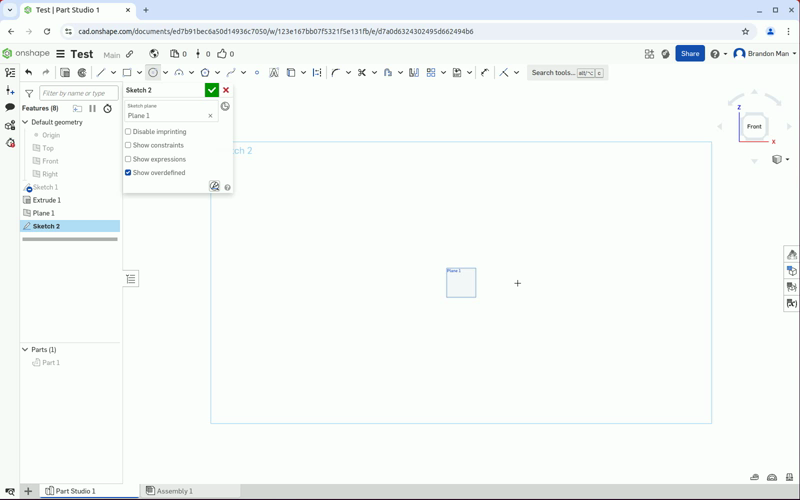
key_up(shift)
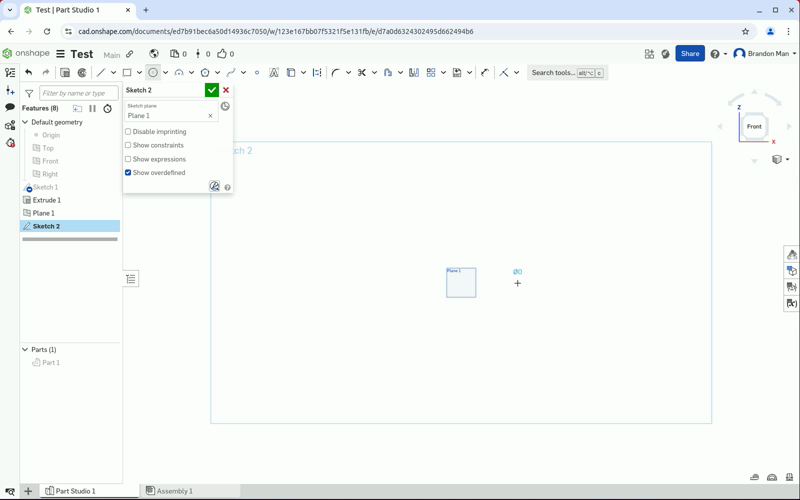
mouse_move(540, 282)
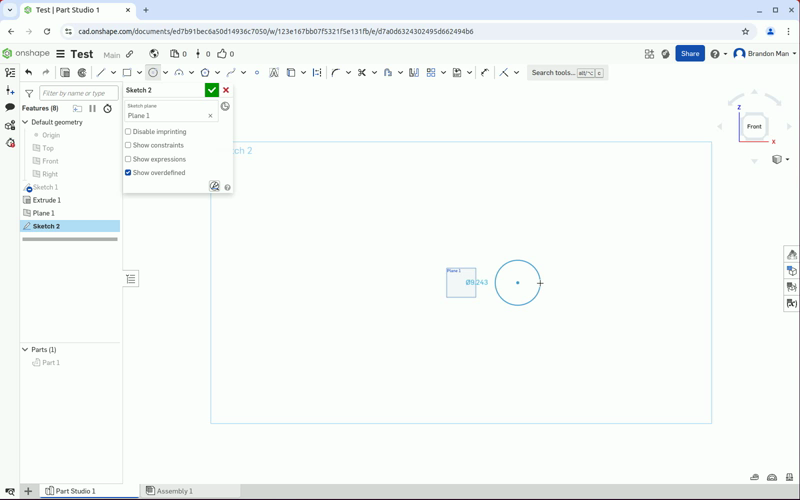
click(540, 282)
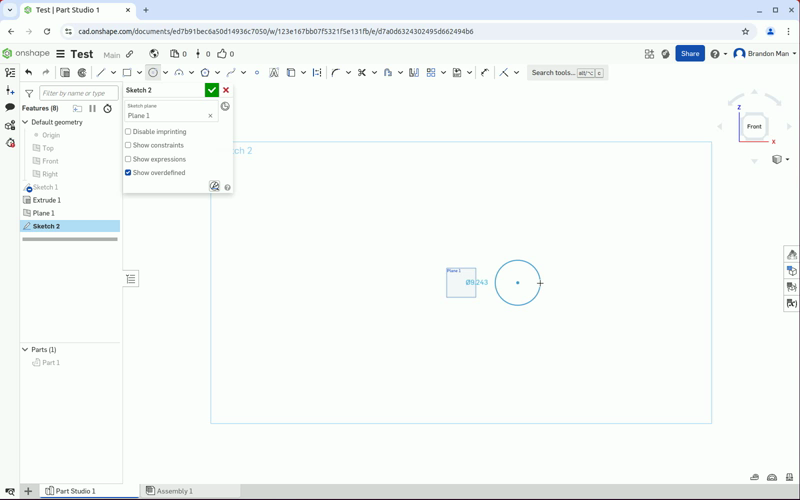
key(esc)
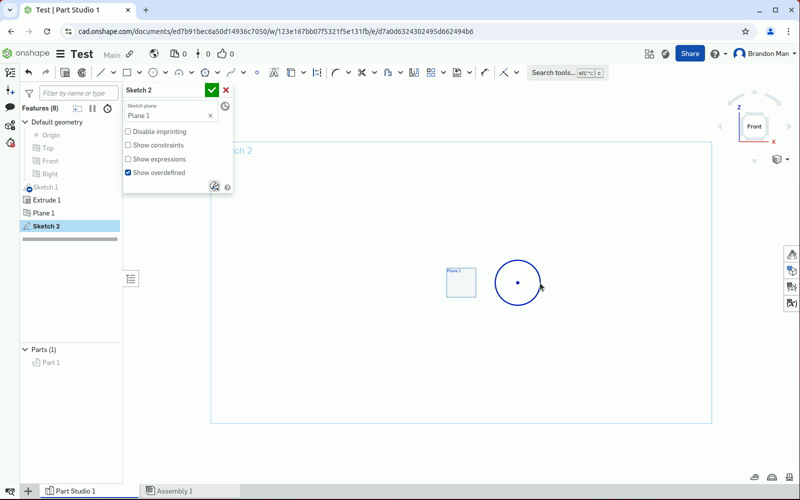
mouse_move(527, 280)
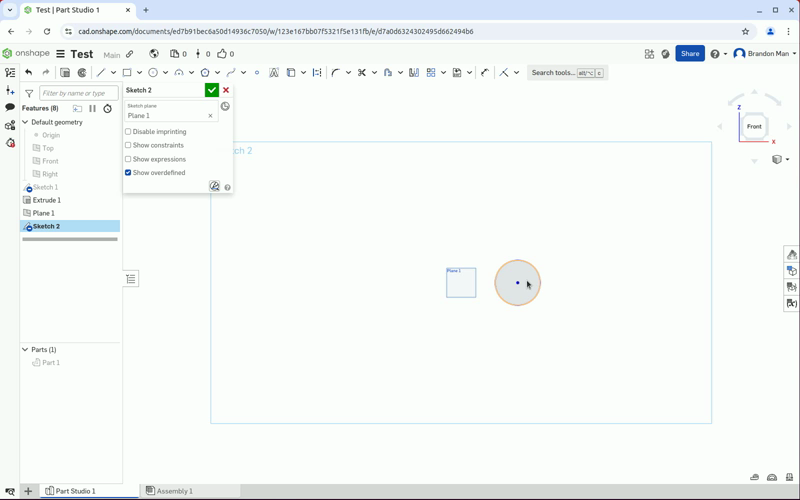
scroll(6)
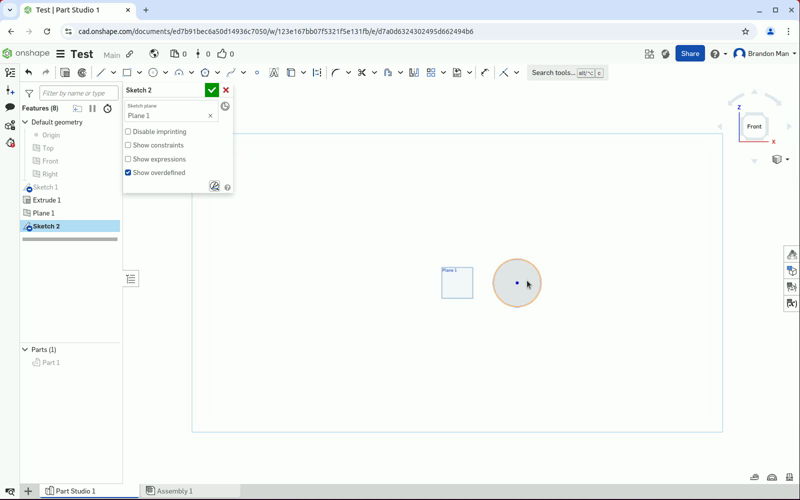
scroll(6)
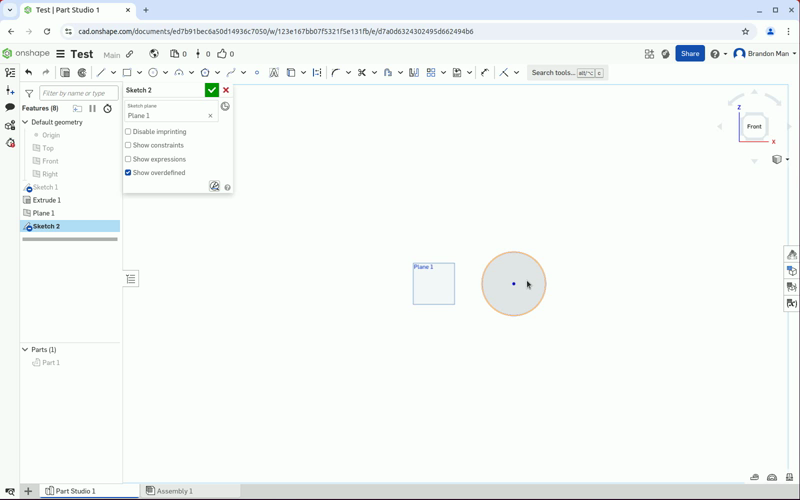
scroll(6)
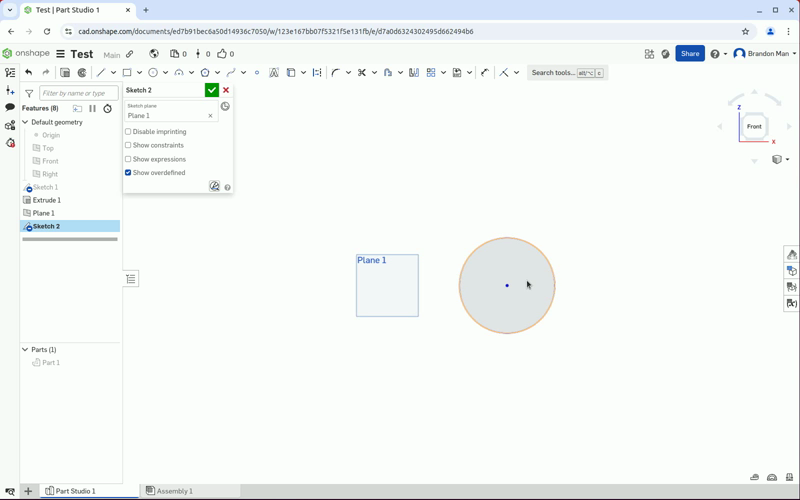
scroll(6)
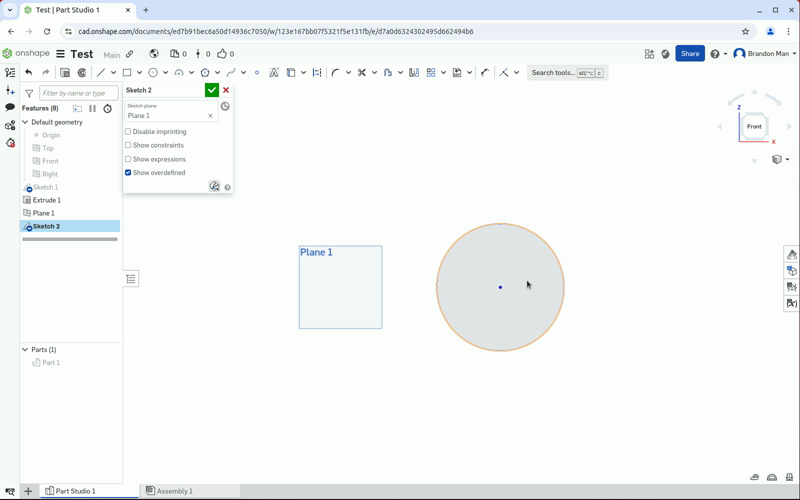
scroll(6)
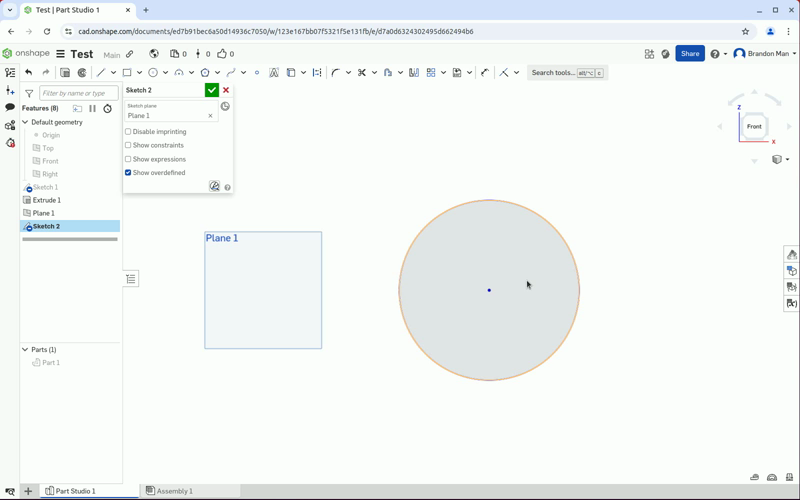
scroll(6)
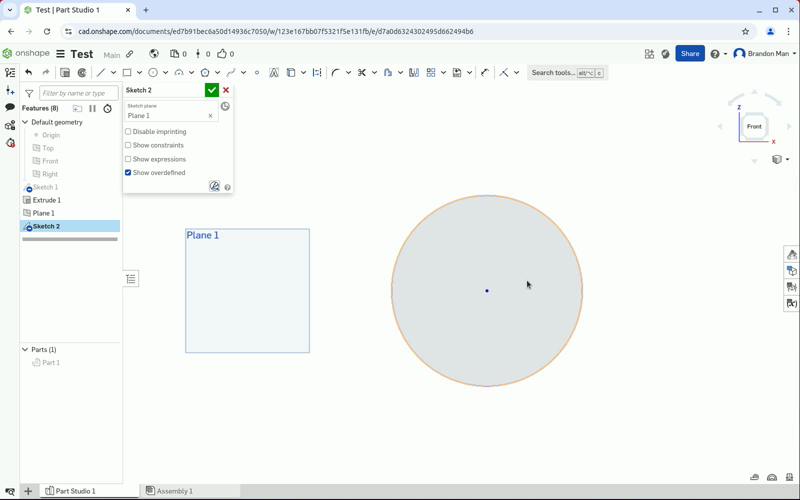
scroll(6)
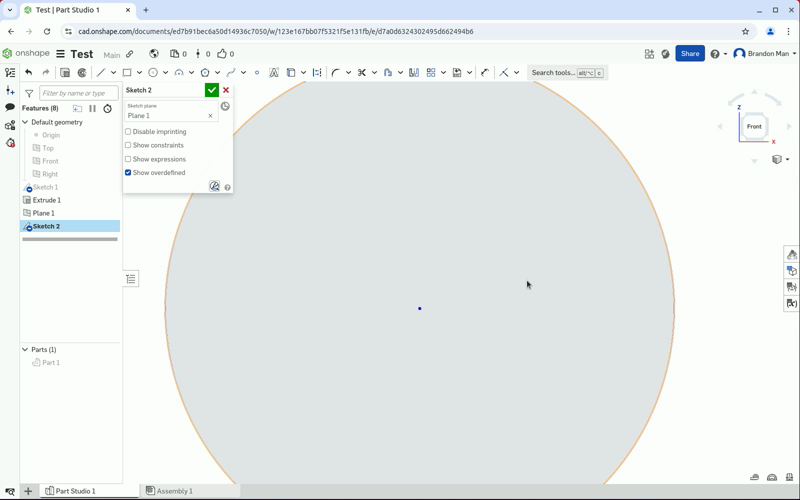
click(527, 280)
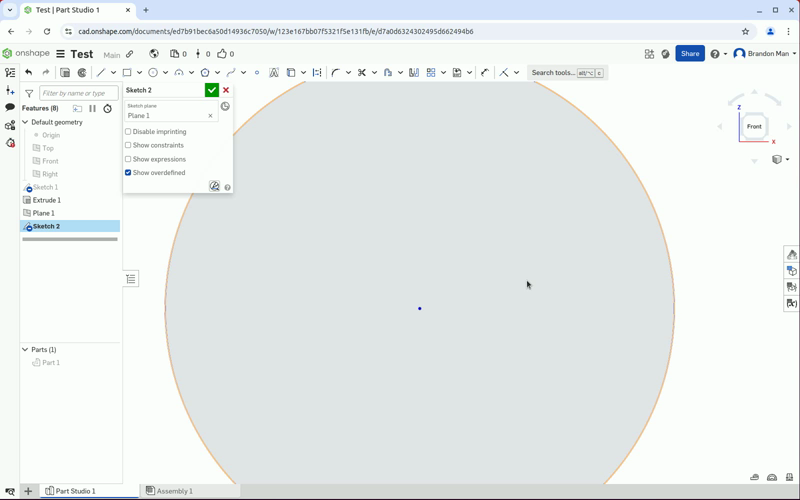
scroll(-6)
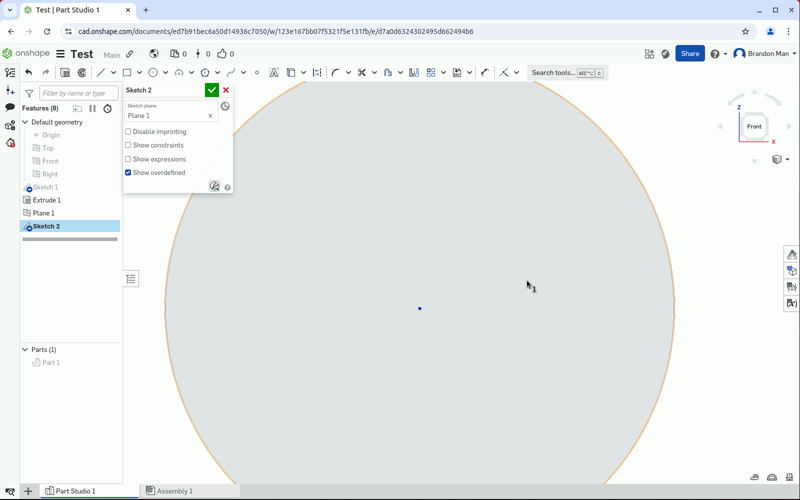
scroll(-6)
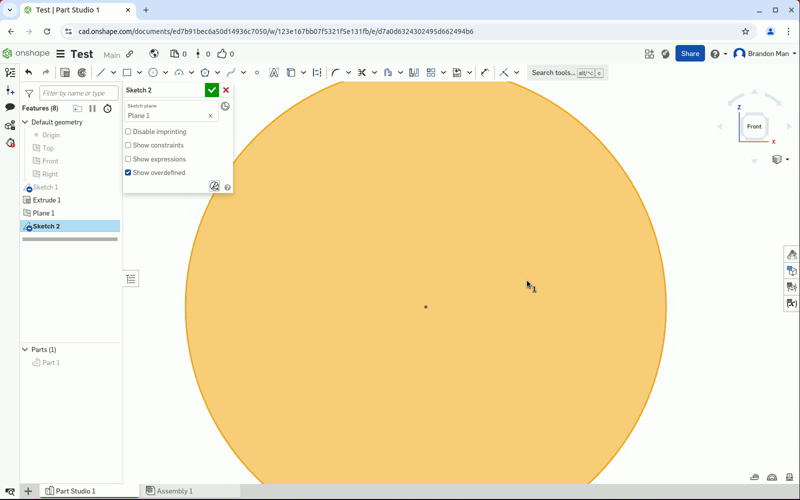
scroll(-6)
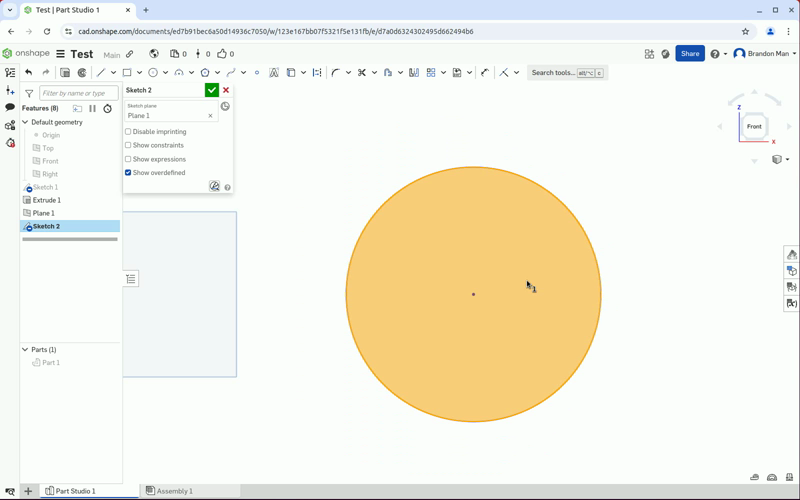
scroll(-6)
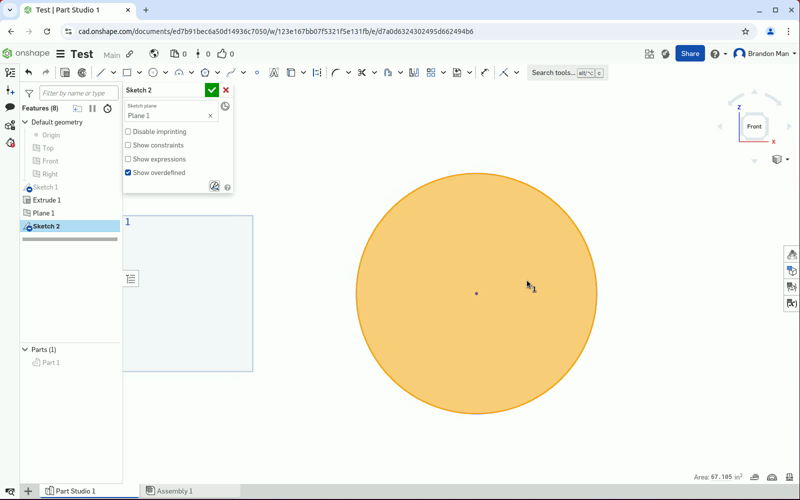
scroll(-6)
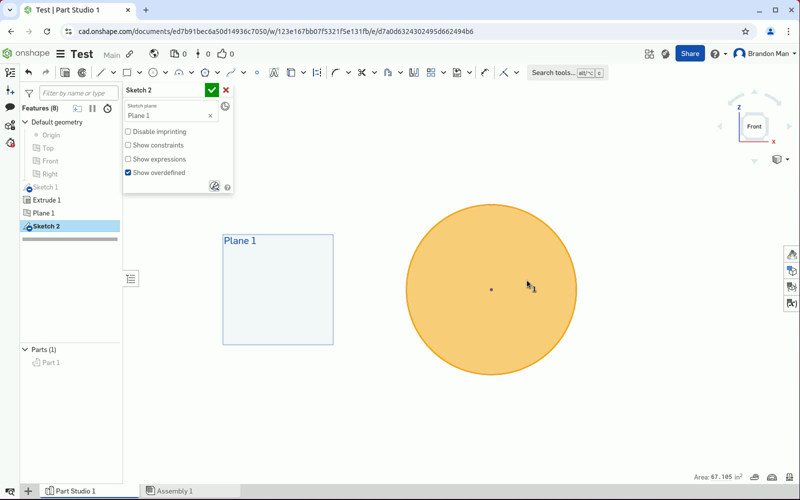
scroll(-6)
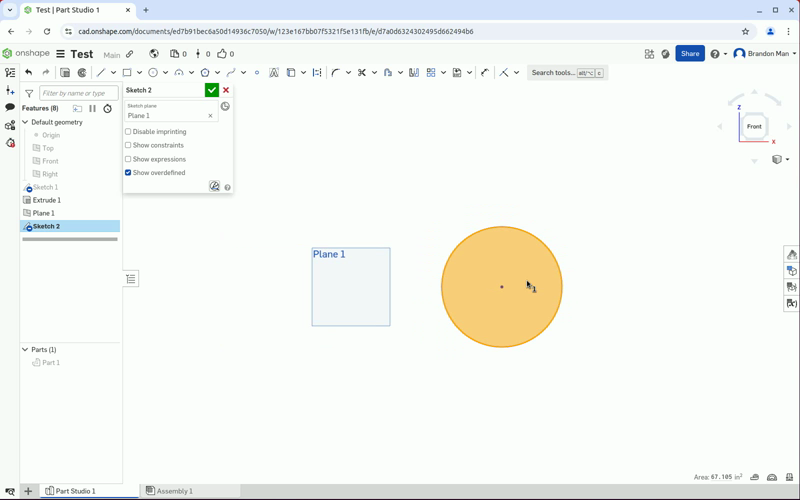
scroll(-6)
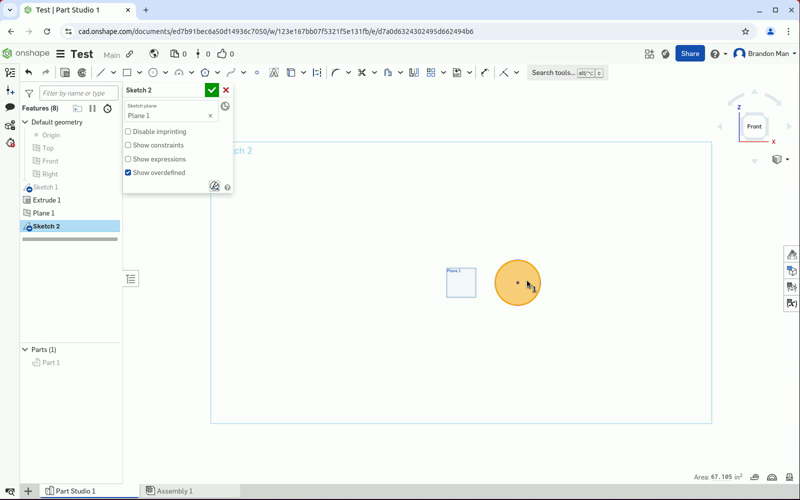
mouse_move(73, 352)
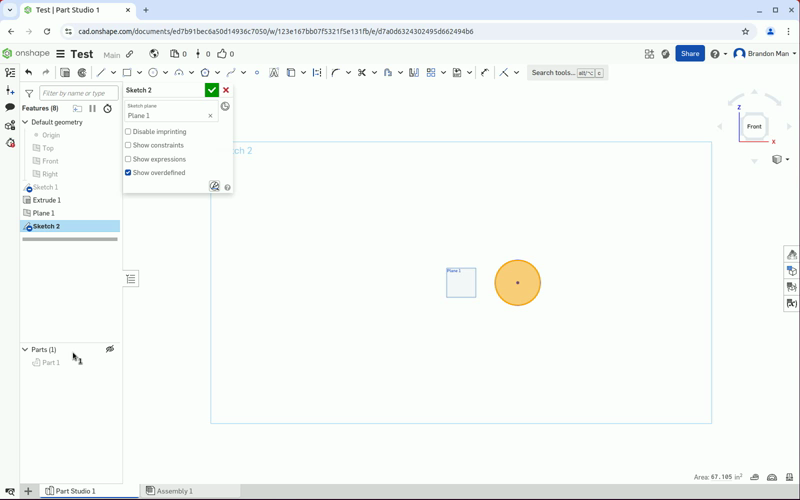
key(shift+y)
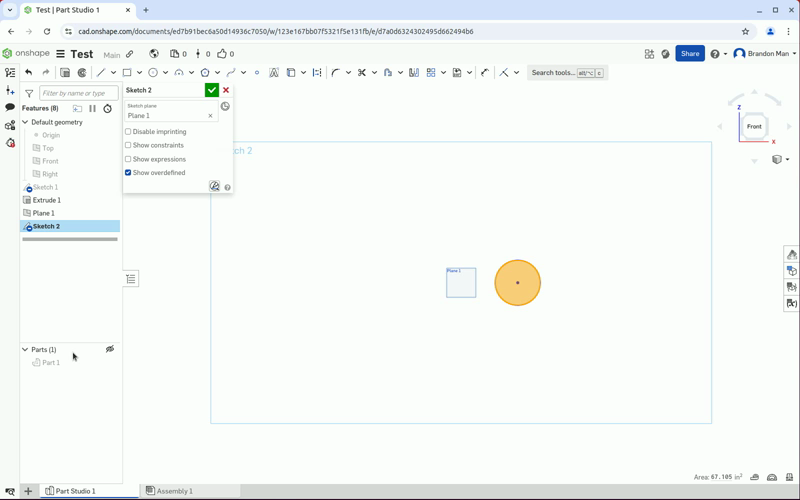
key(shift+e)
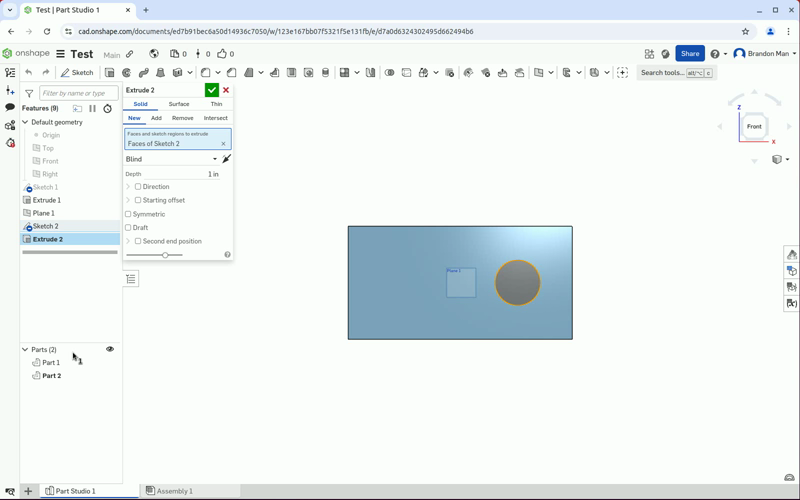
mouse_move(143, 106)
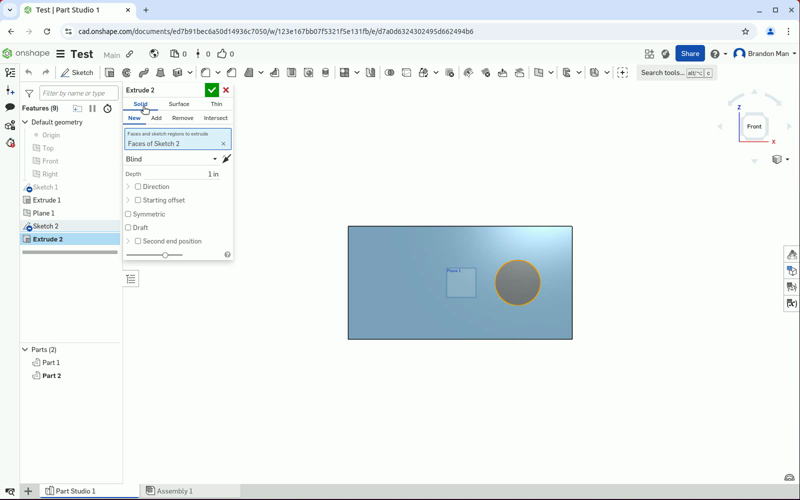
click(143, 106)
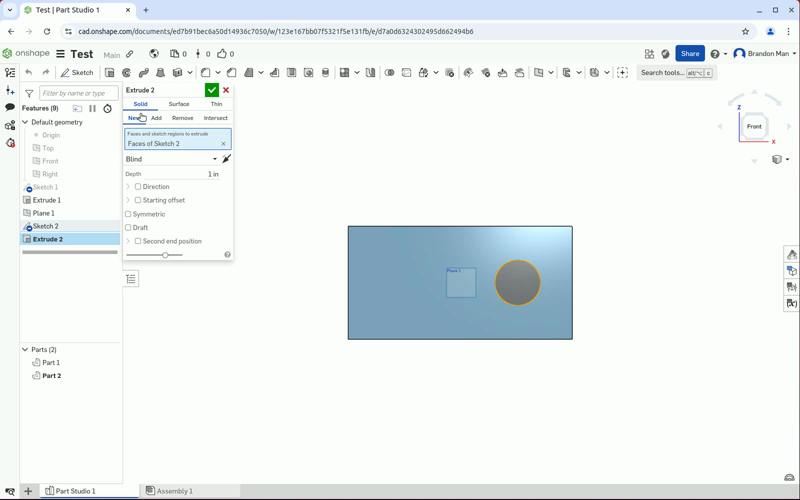
mouse_move(137, 120)
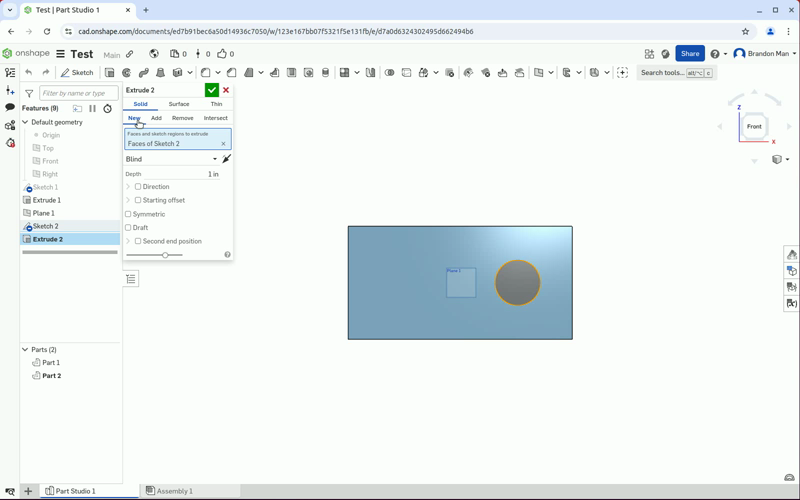
click(137, 120)
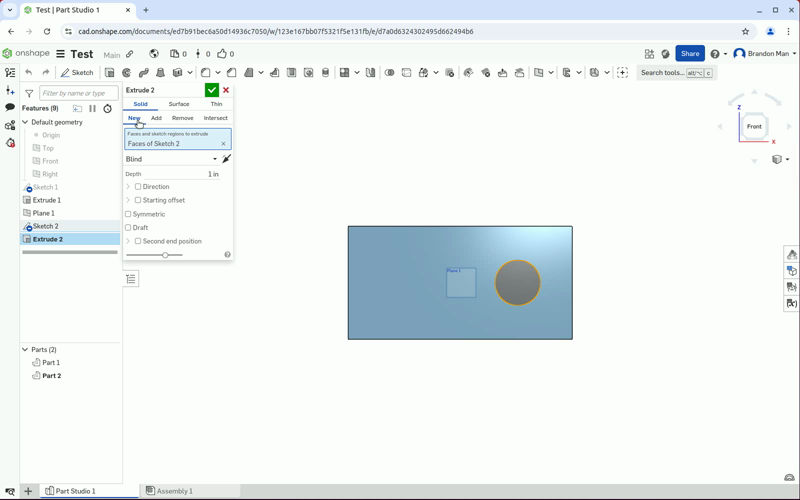
key(tab, 4)
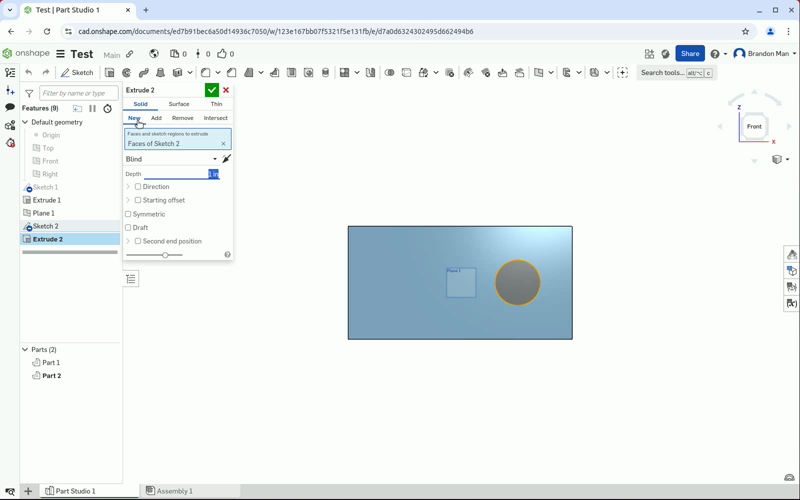
text(4.574)
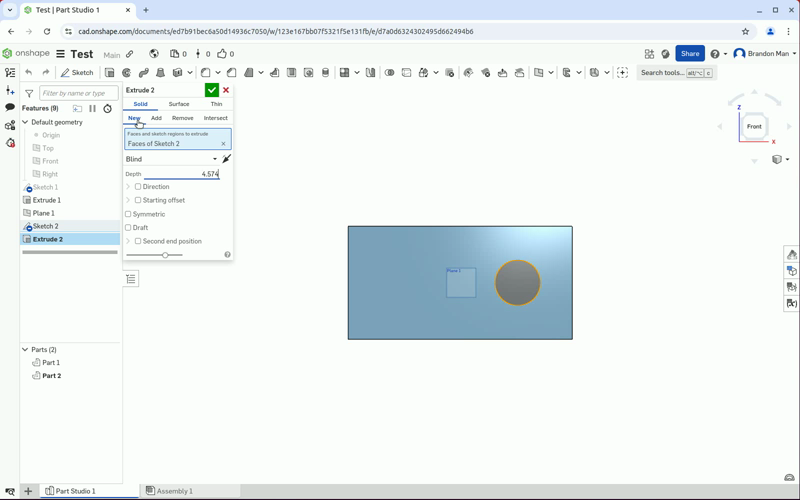
key(enter)
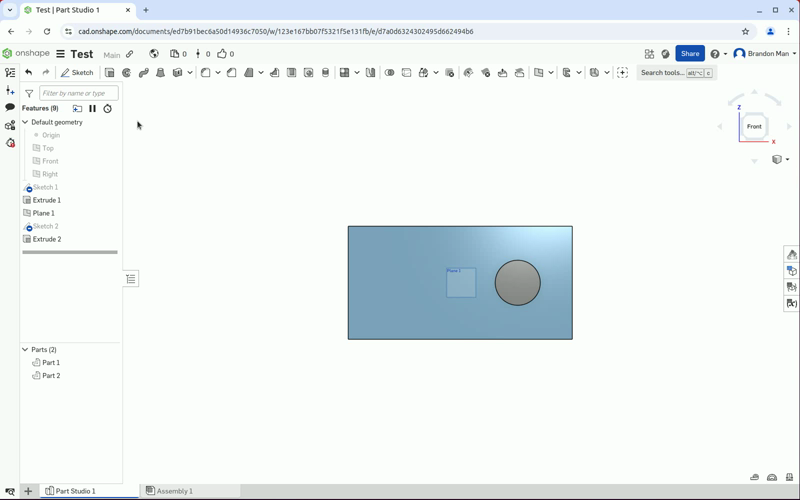
key(shift+h)
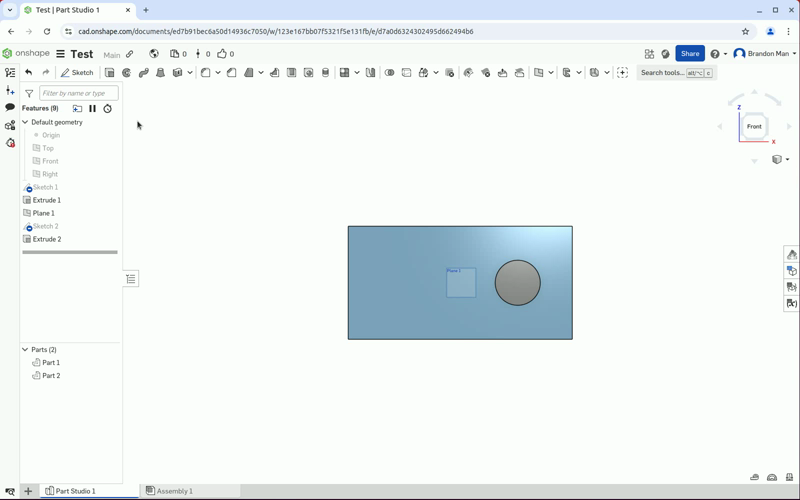
key(shift+h)
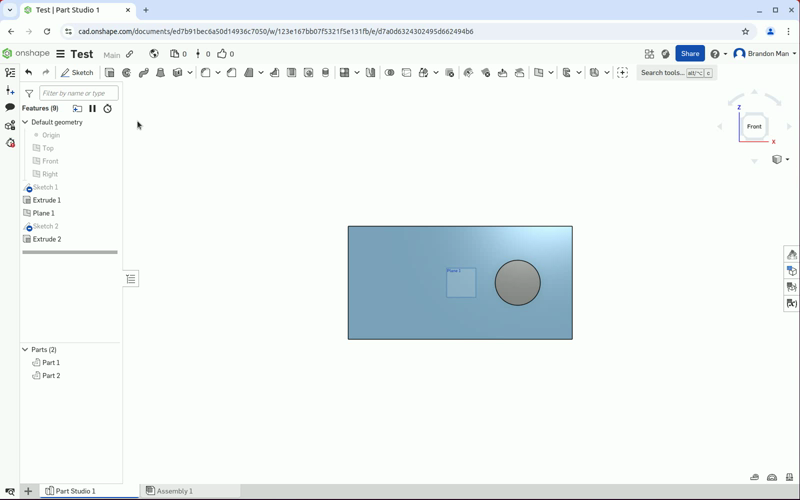
mouse_move(73, 189)
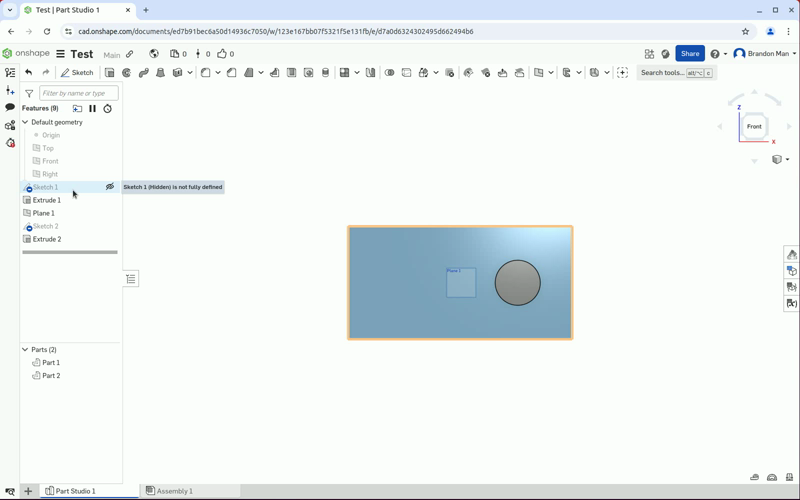
click(73, 189)
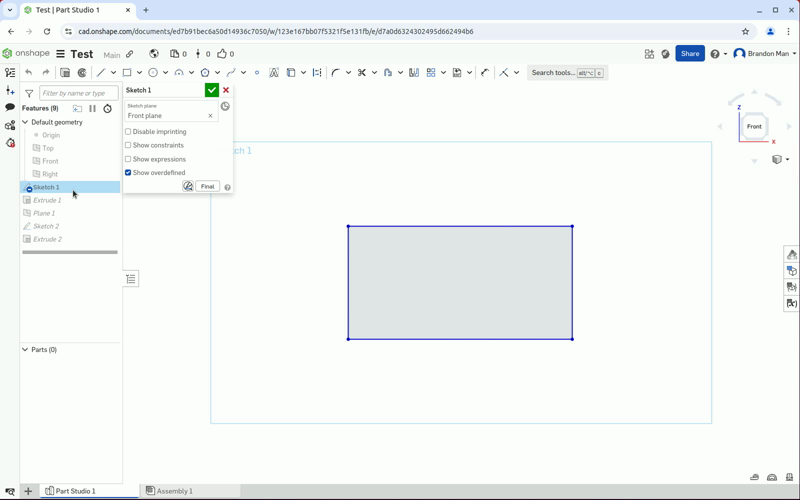
mouse_move(229, 92)
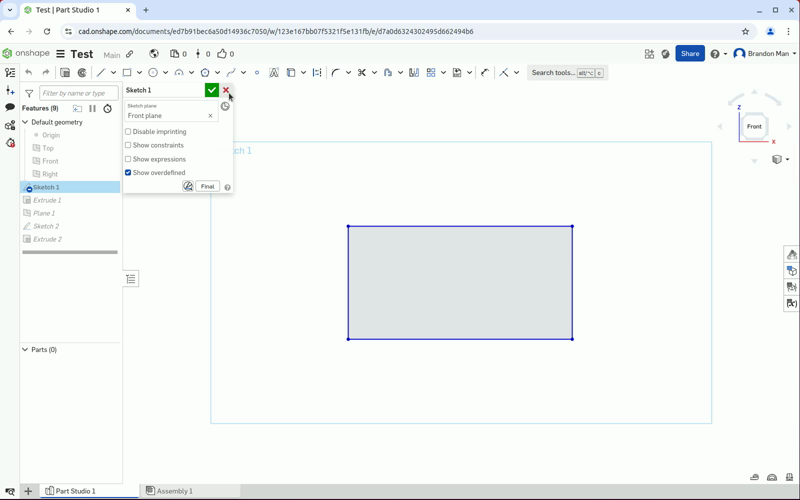
click(229, 92)
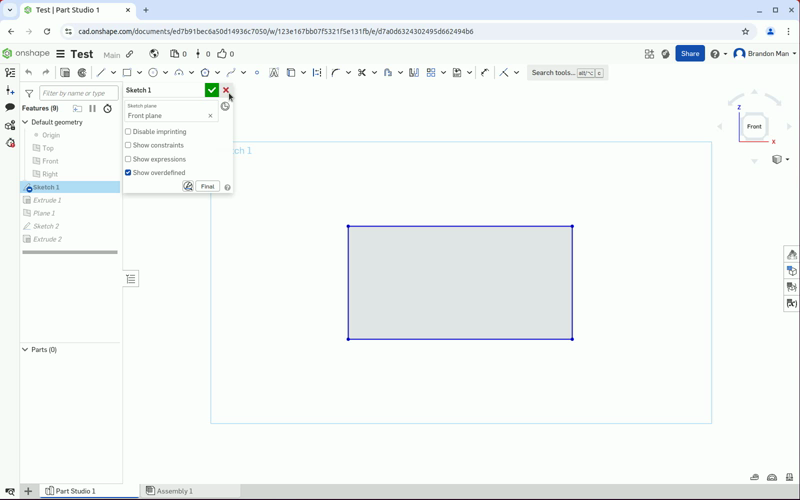
key(shift+s)
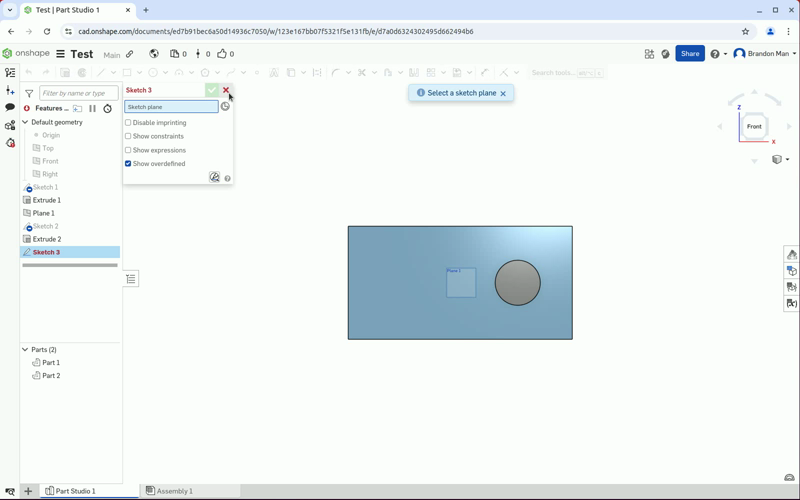
mouse_move(73, 215)
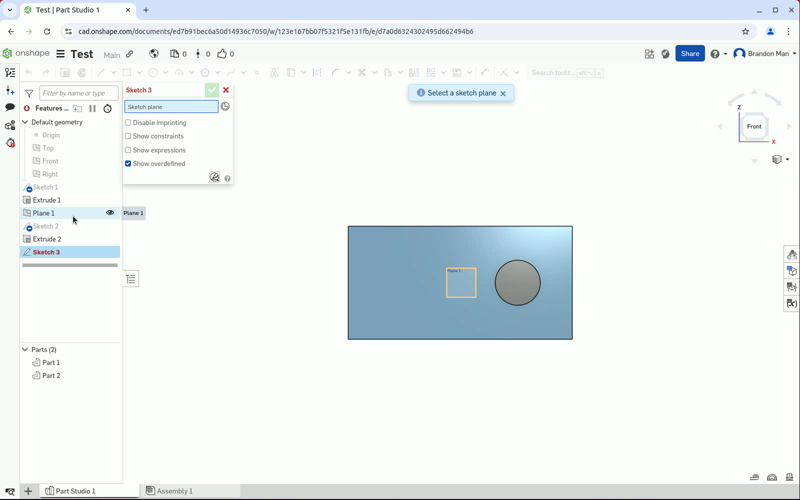
click(73, 215)
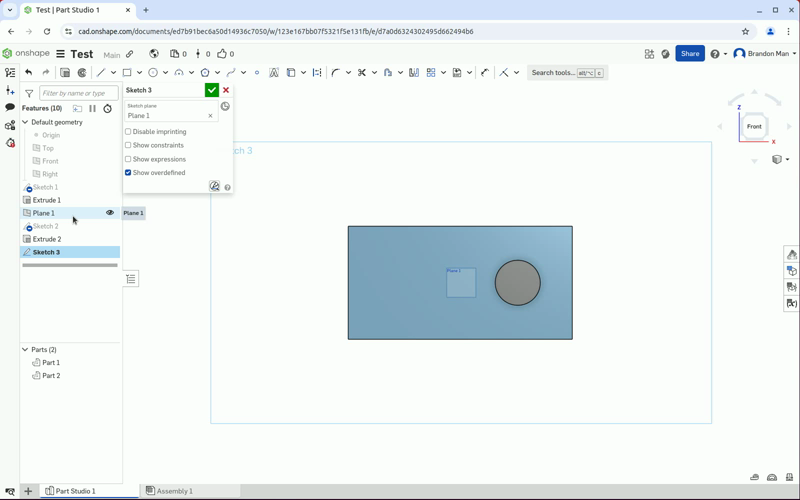
mouse_move(73, 352)
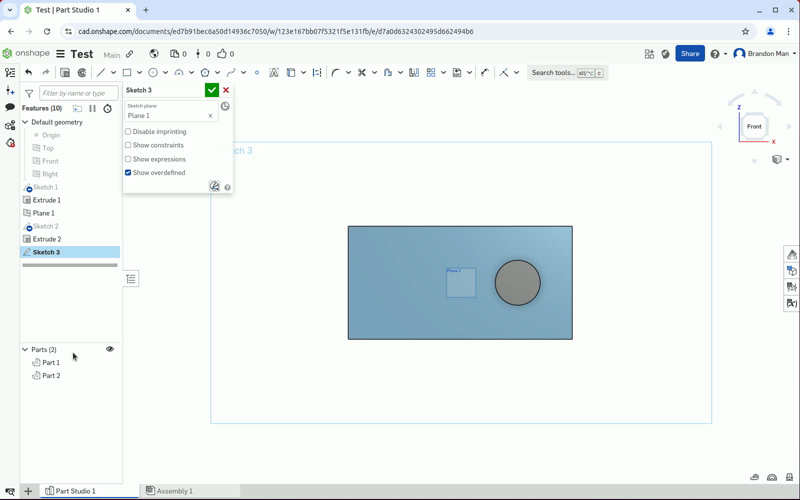
key(y)
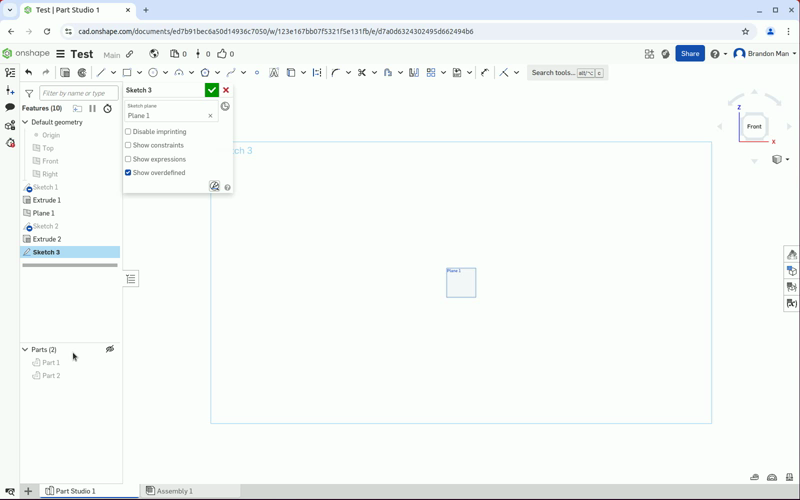
key(c)
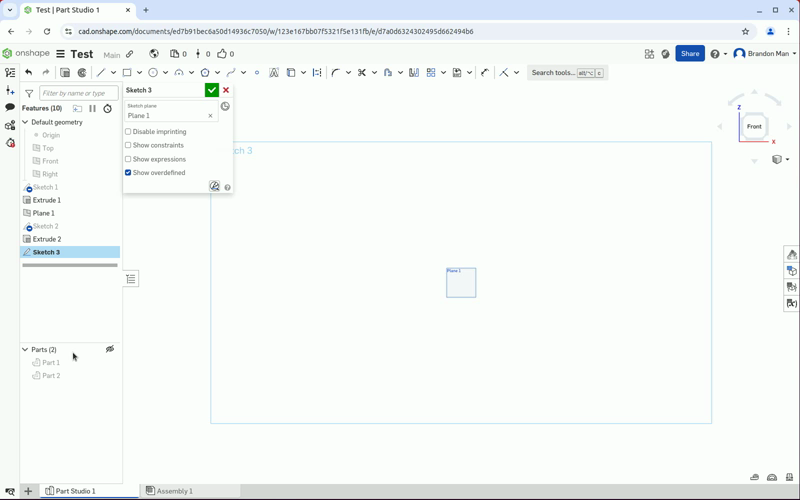
key_down(shift)
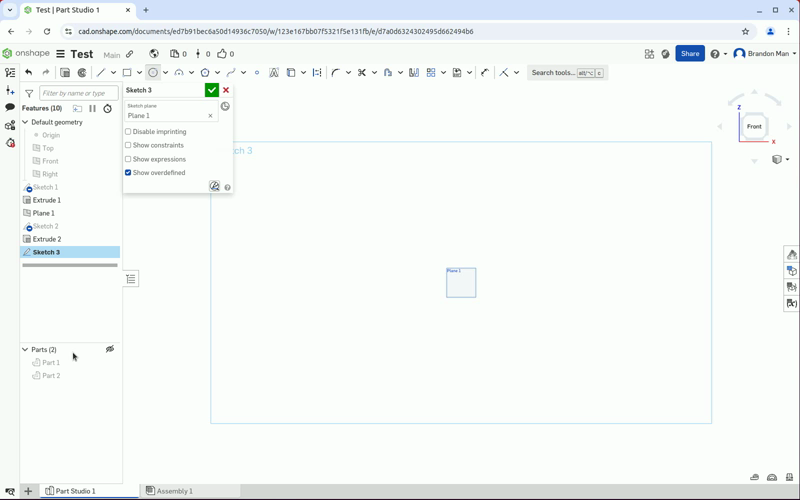
mouse_move(405, 282)
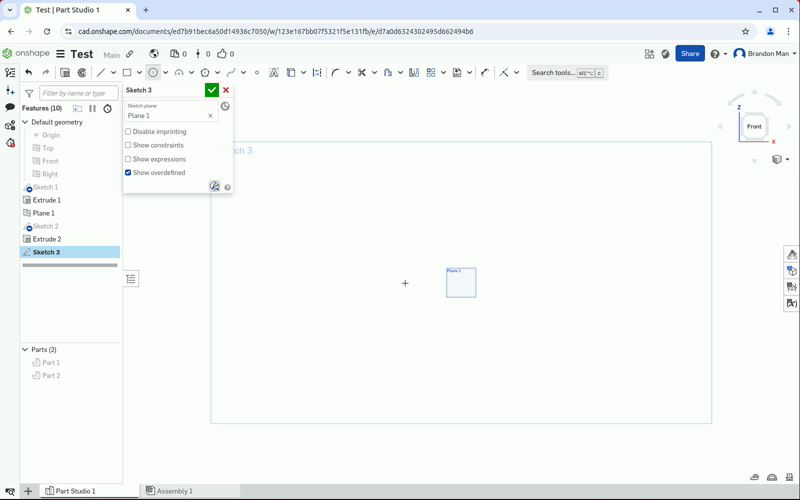
click(405, 282)
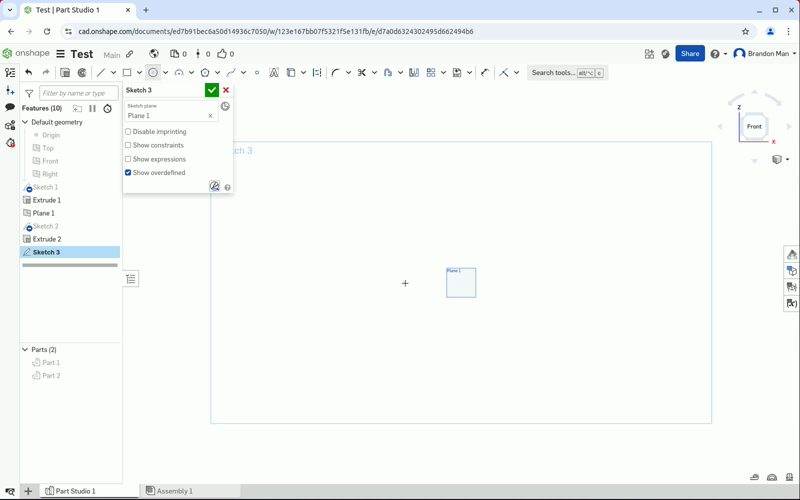
key_up(shift)
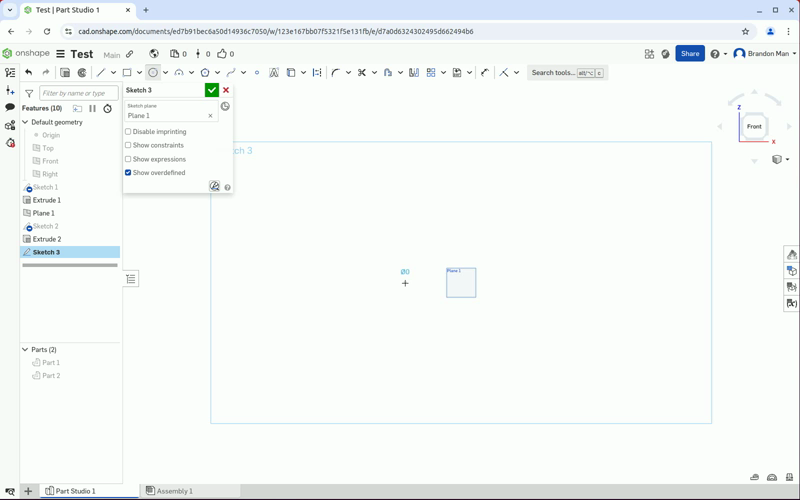
mouse_move(427, 282)
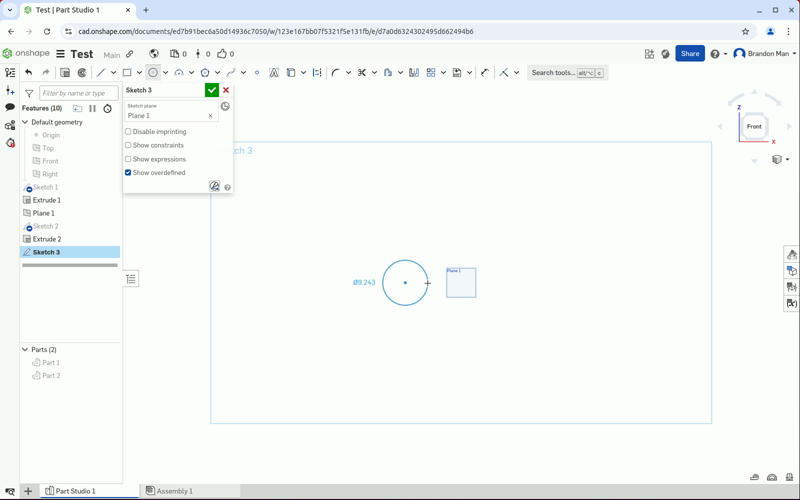
click(427, 282)
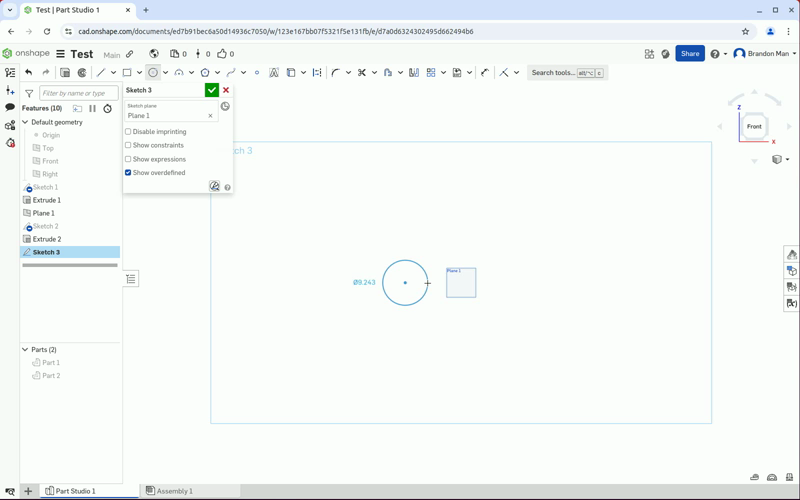
key(esc)
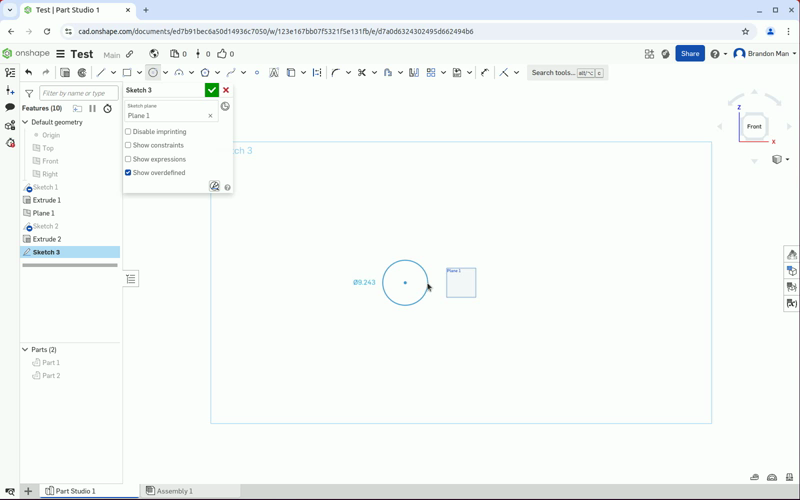
mouse_move(399, 274)
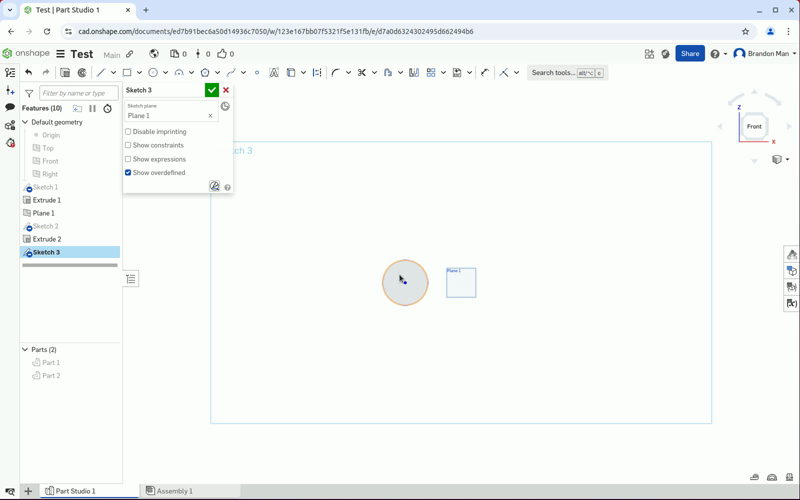
scroll(6)
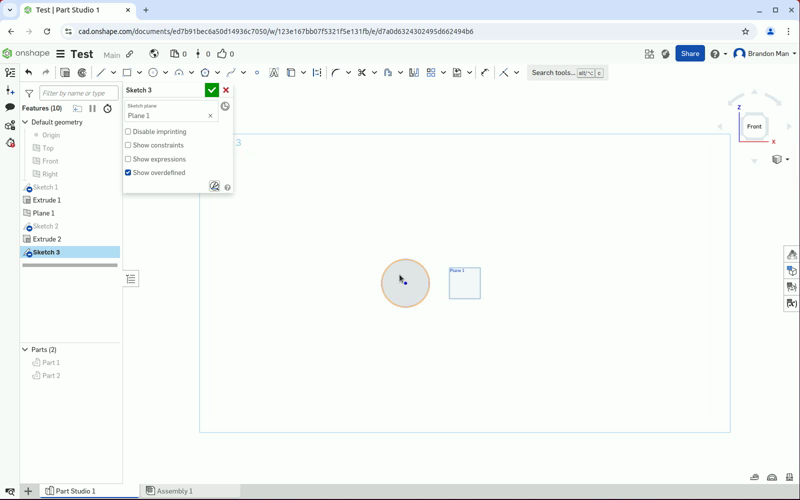
scroll(6)
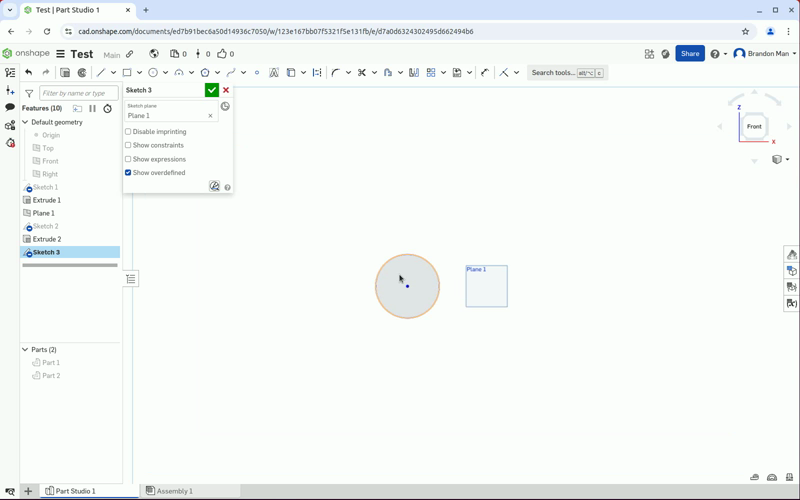
scroll(6)
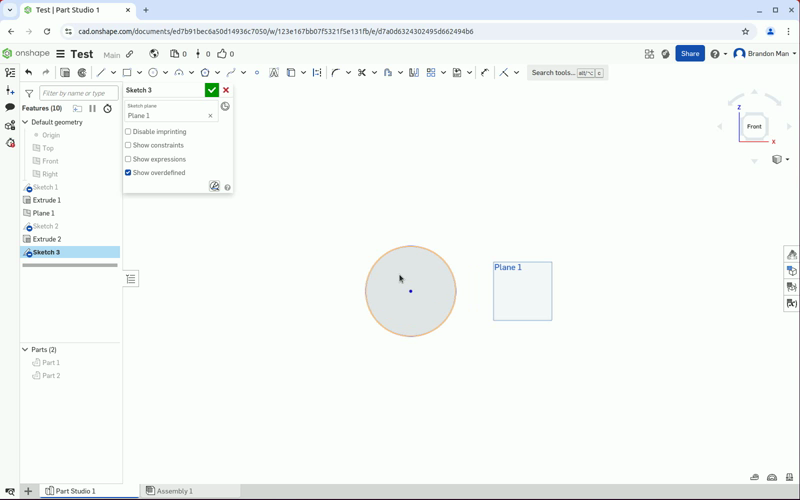
scroll(6)
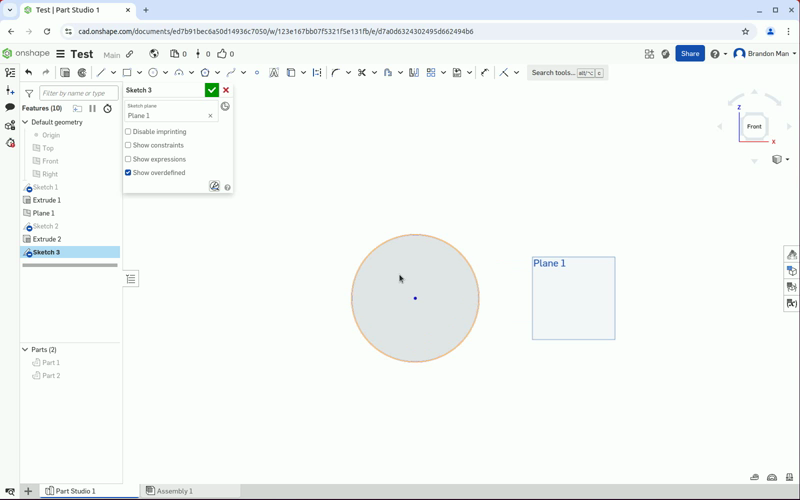
scroll(6)
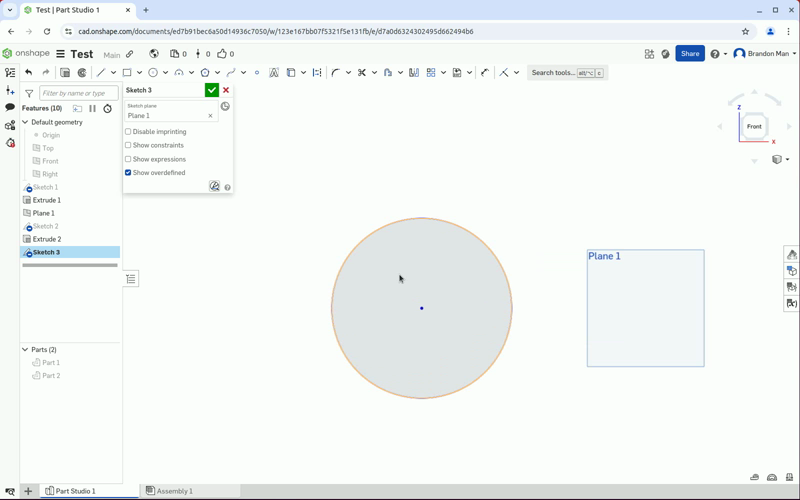
scroll(6)
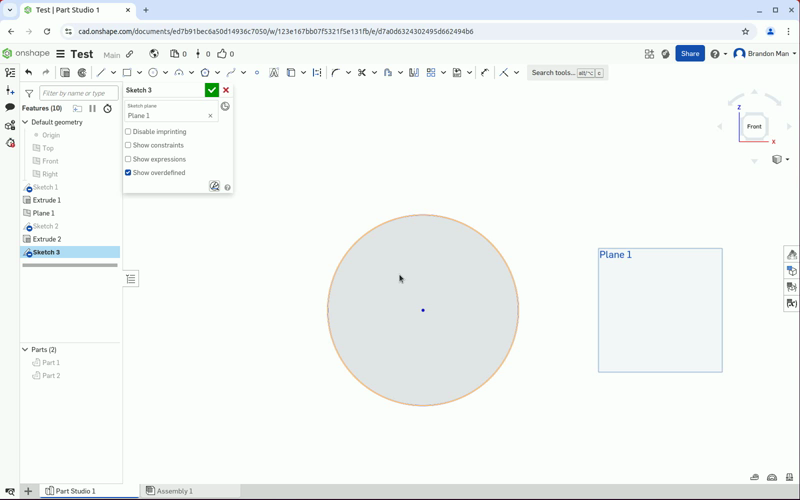
scroll(6)
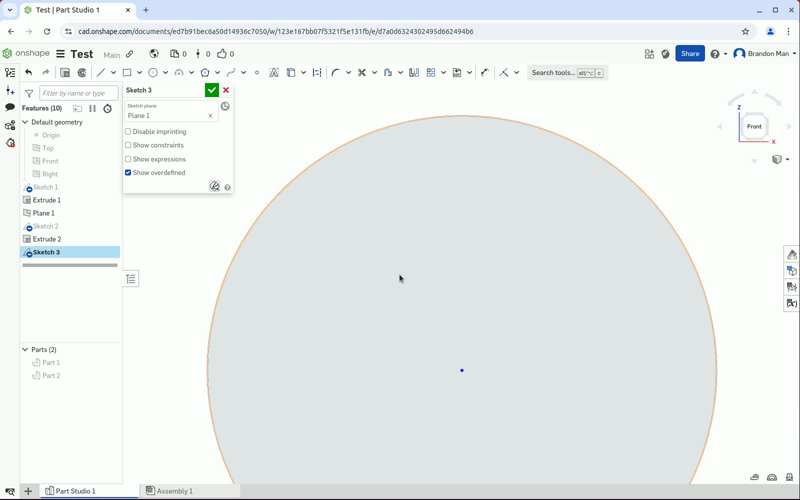
click(399, 274)
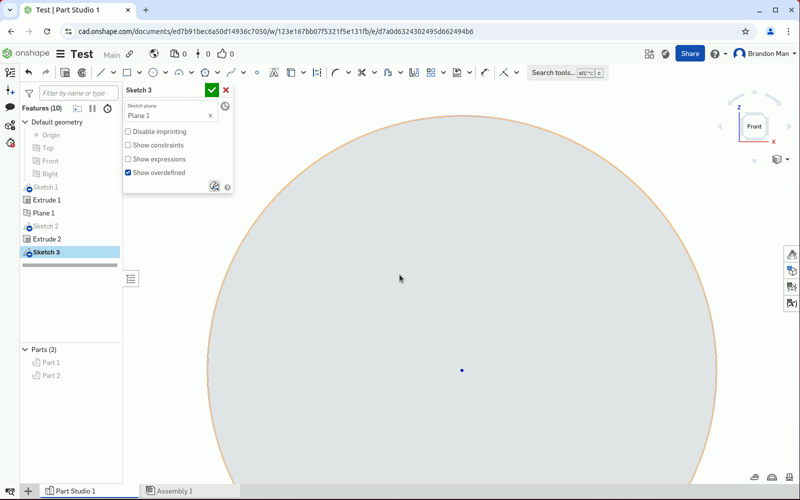
scroll(-6)
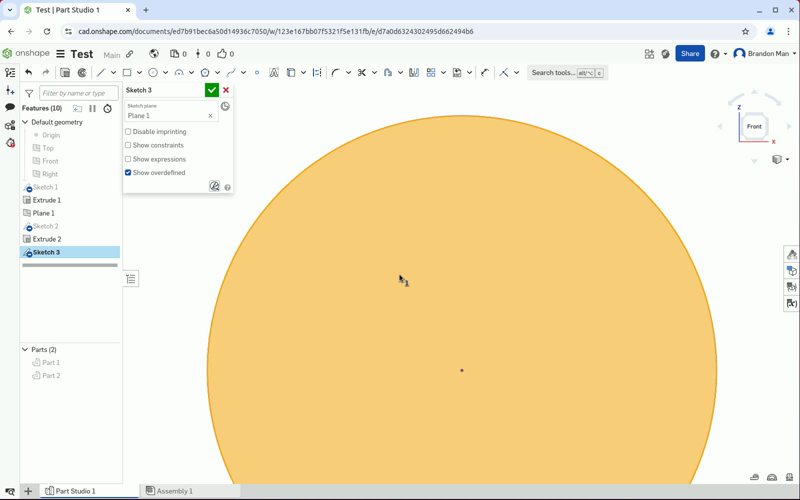
scroll(-6)
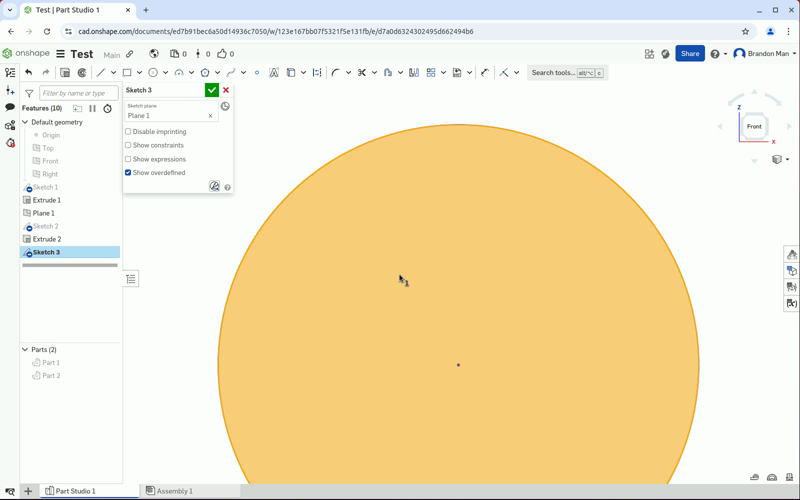
scroll(-6)
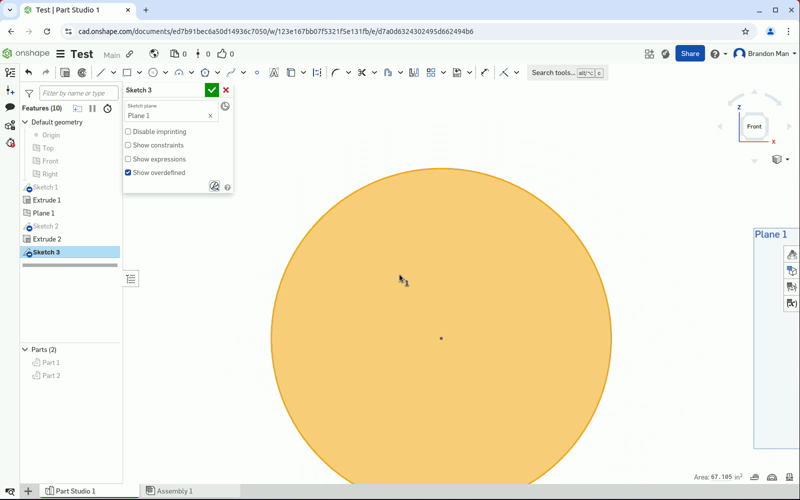
scroll(-6)
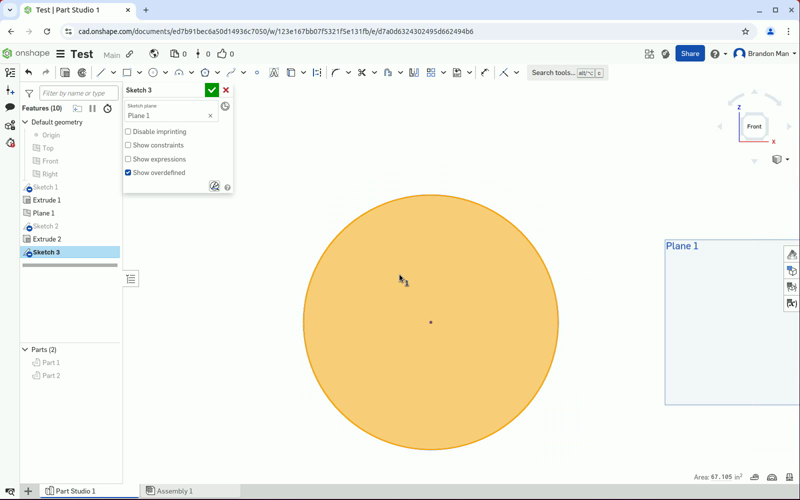
scroll(-6)
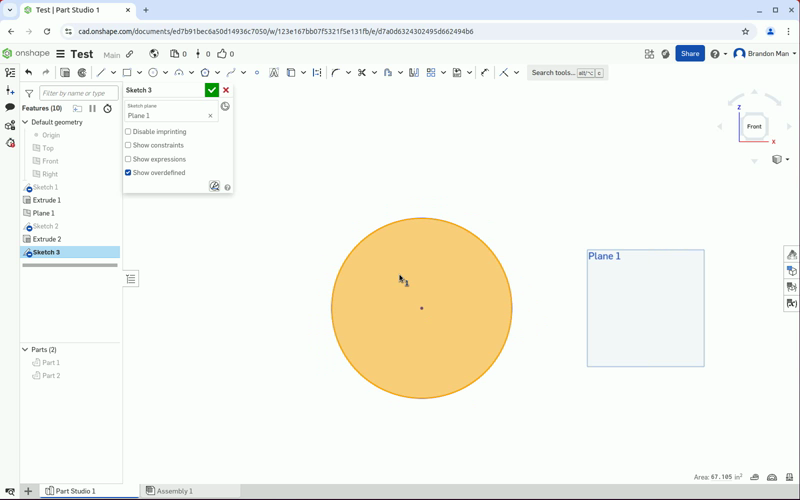
scroll(-6)
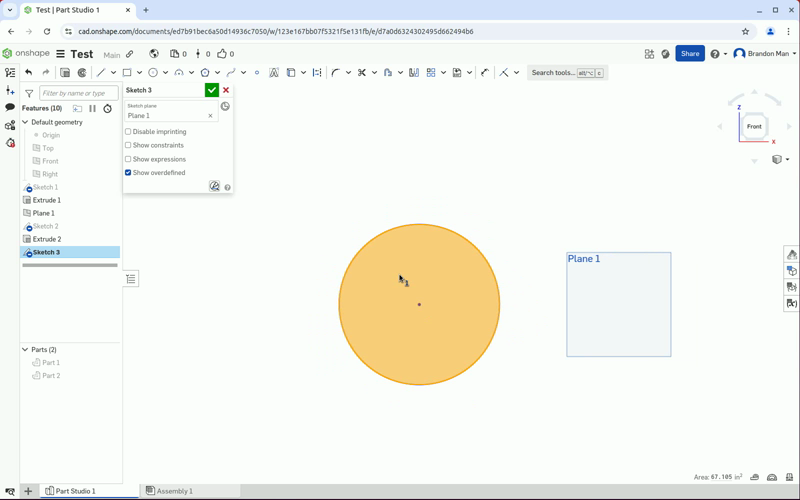
scroll(-6)
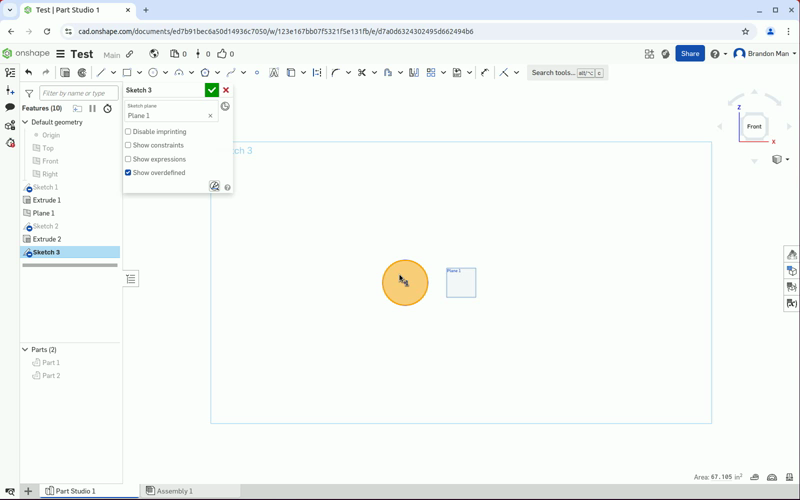
mouse_move(73, 352)
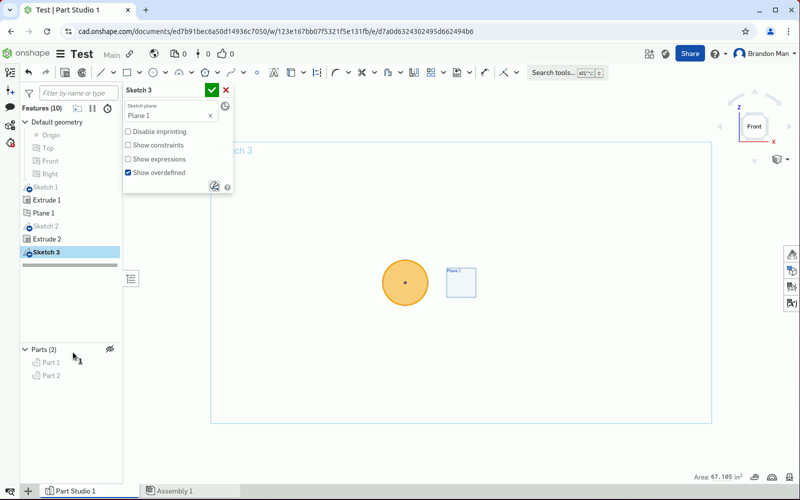
key(shift+y)
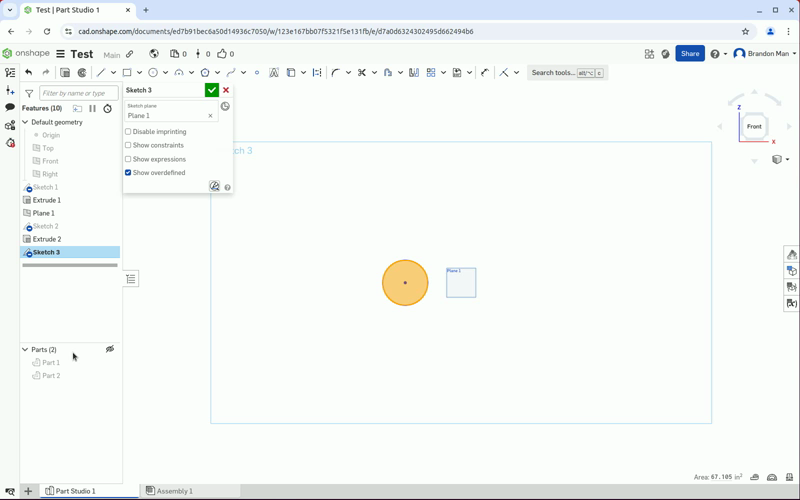
key(shift+e)
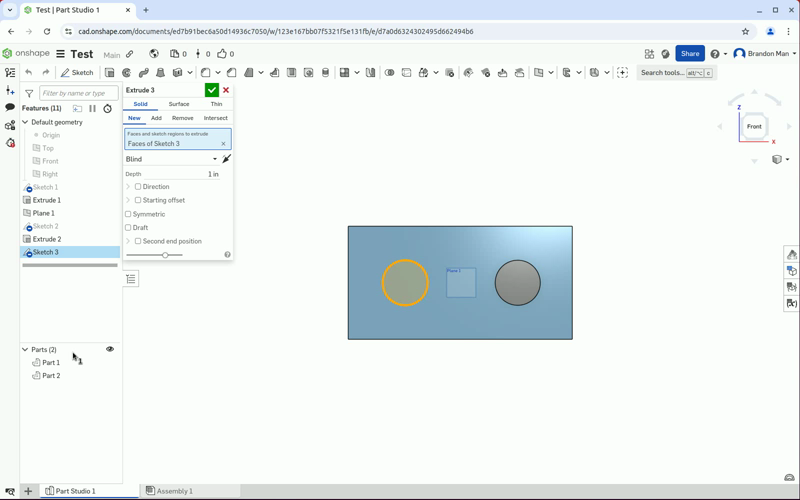
mouse_move(143, 106)
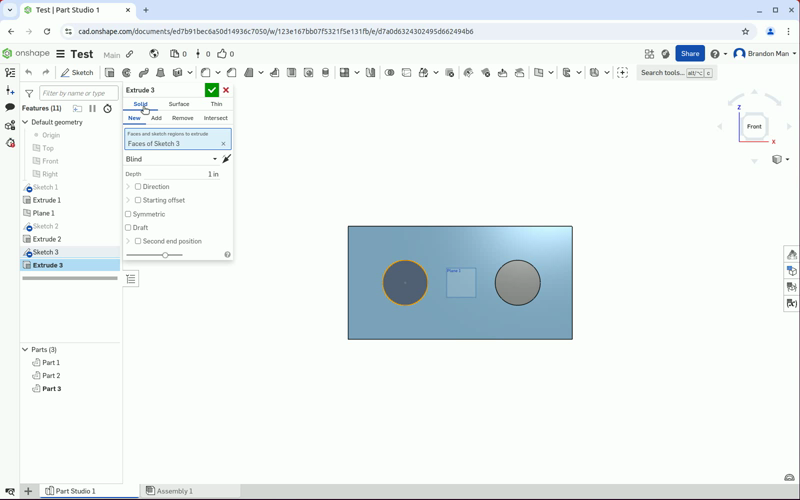
click(143, 106)
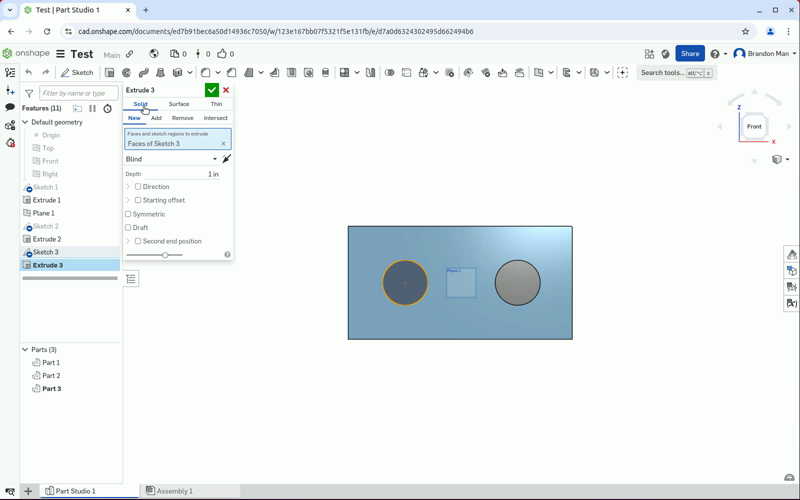
mouse_move(137, 120)
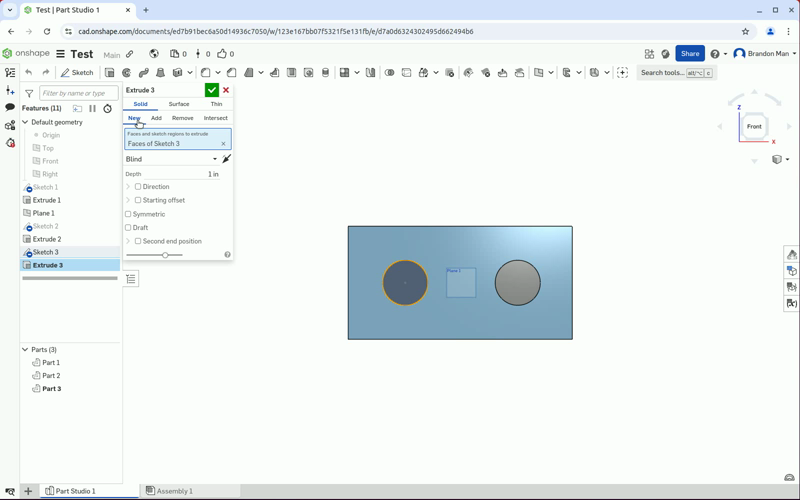
click(137, 120)
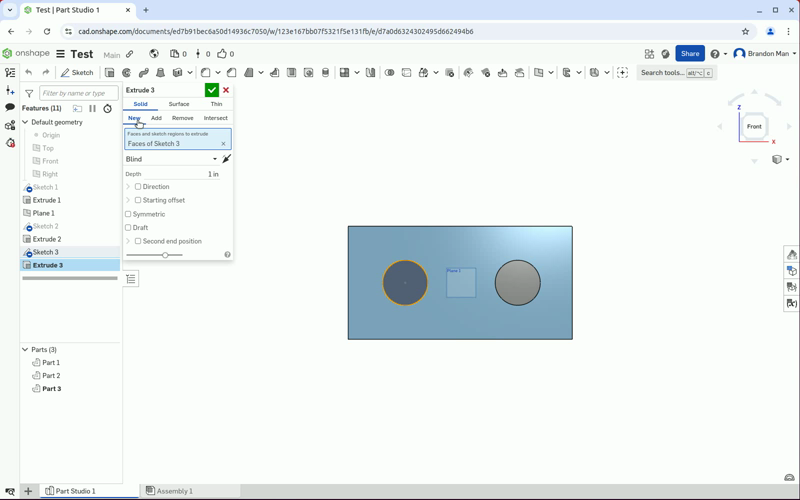
key(tab, 4)
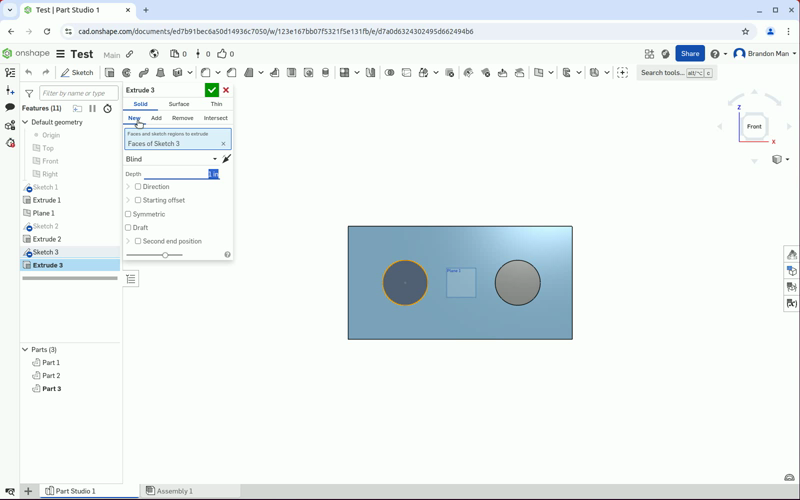
text(4.574)
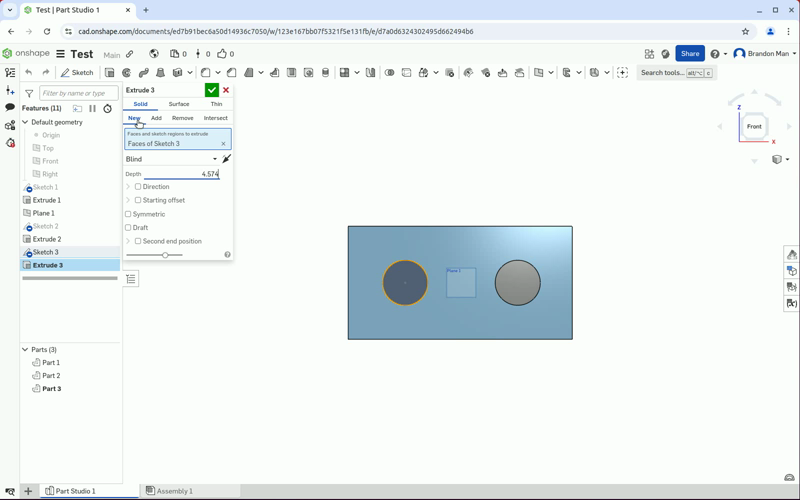
key(enter)
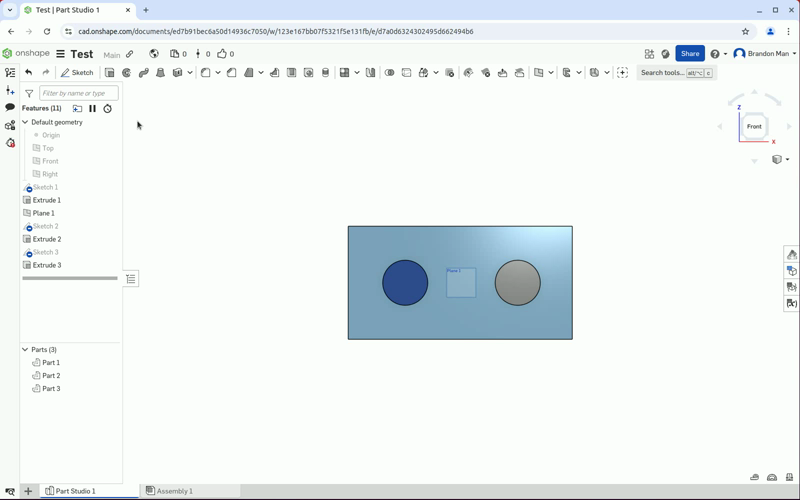
key(shift+h)
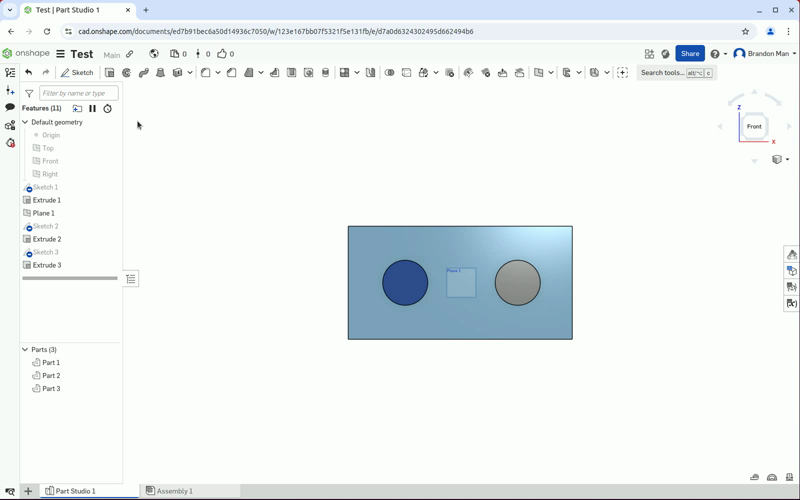
key(shift+h)
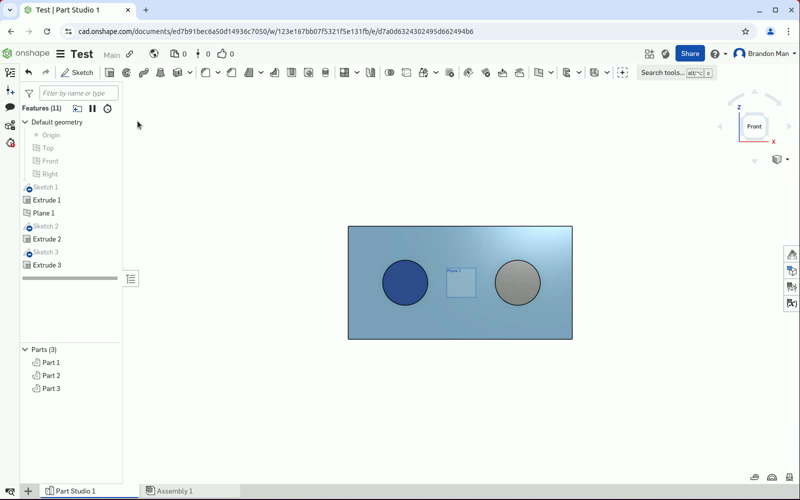
key(shift+7)
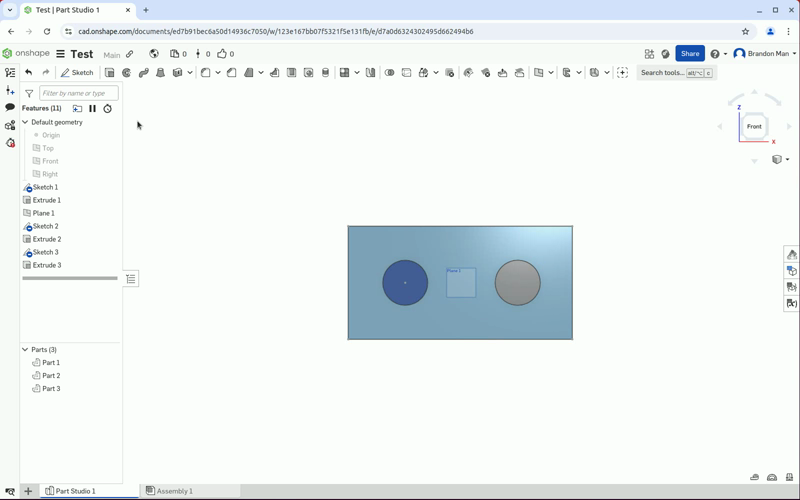
key(left, 2)
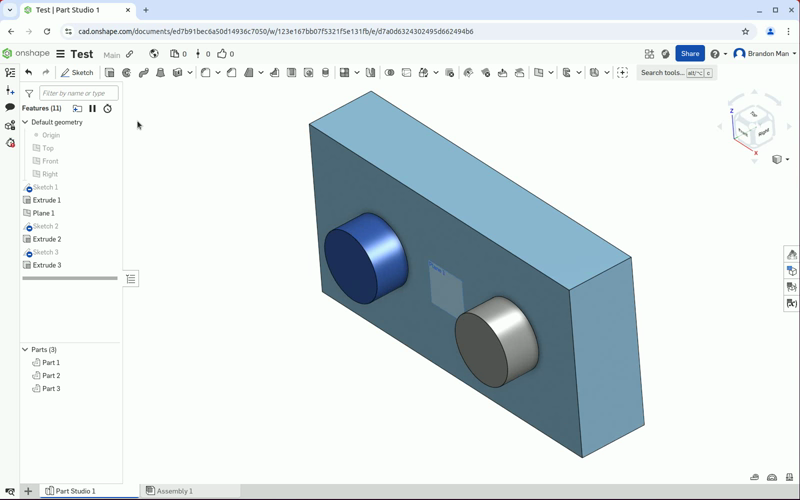
key(down, 2)
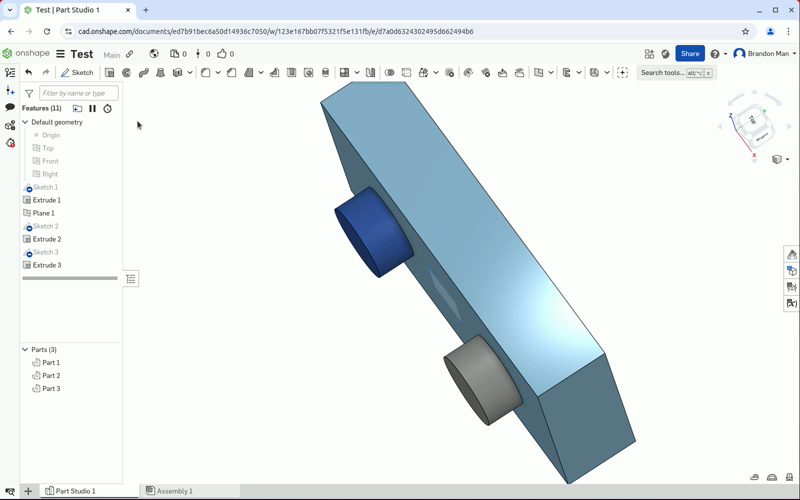
key(up, 2)
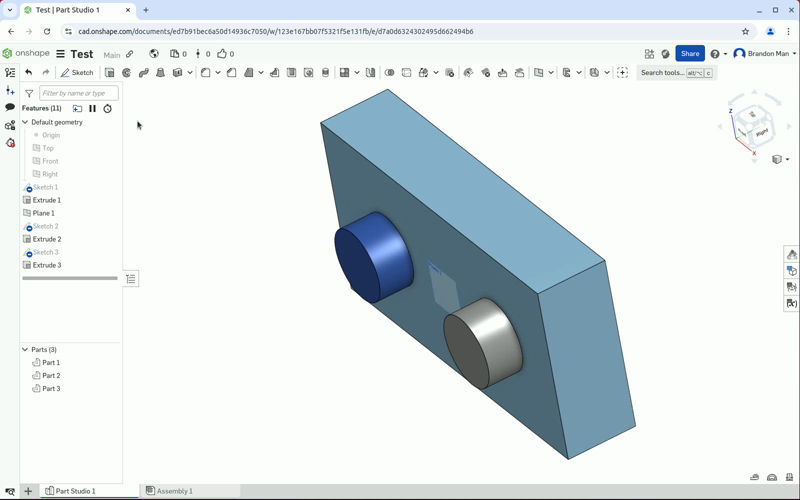
key(right, 2)
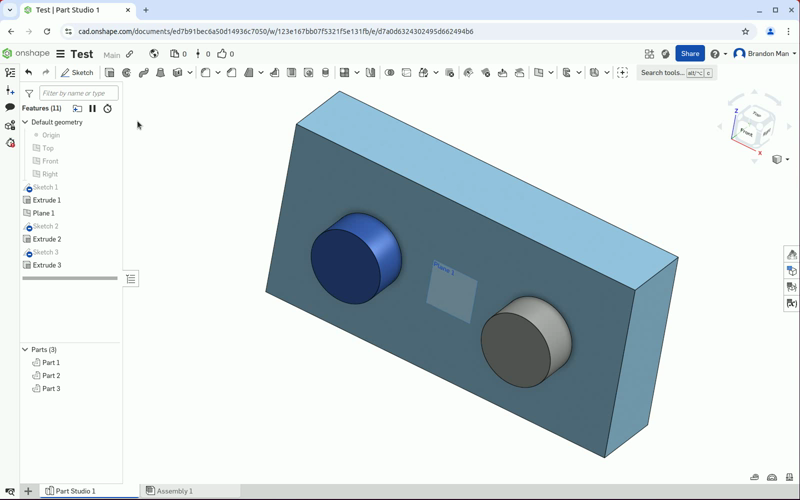
mouse_move(73, 189)
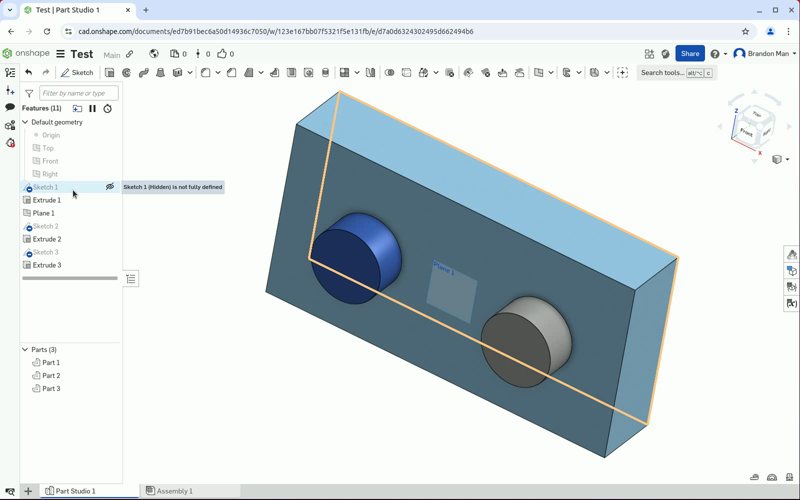
click(73, 189)